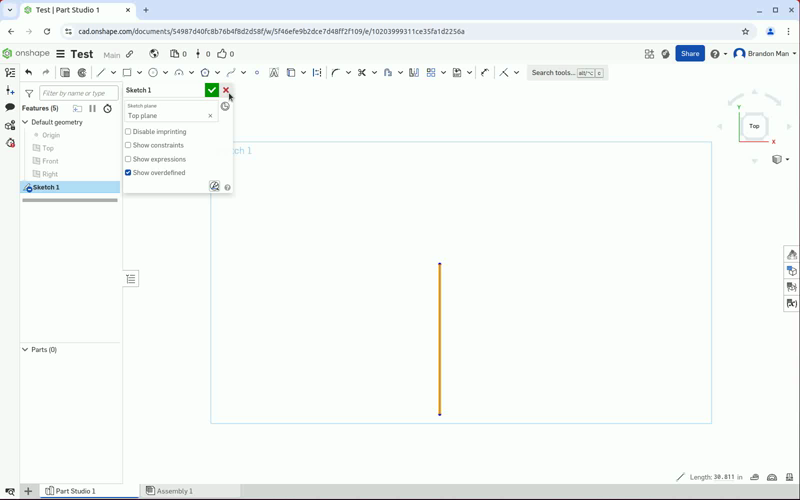
key(shift+h)
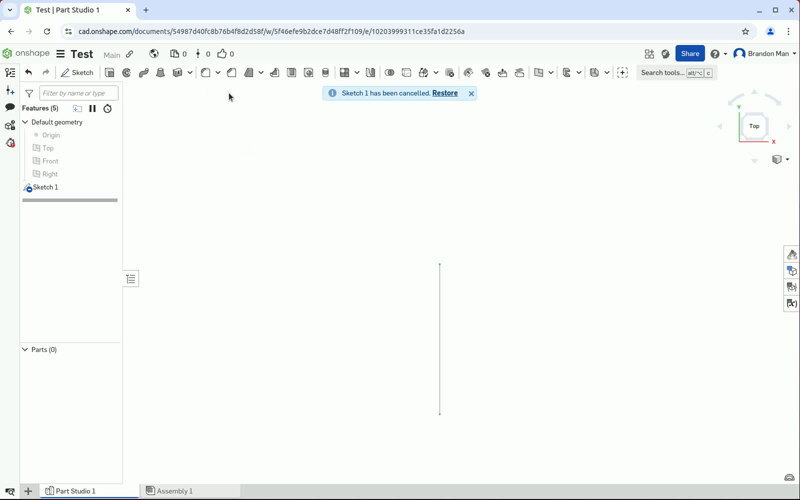
key(shift+s)
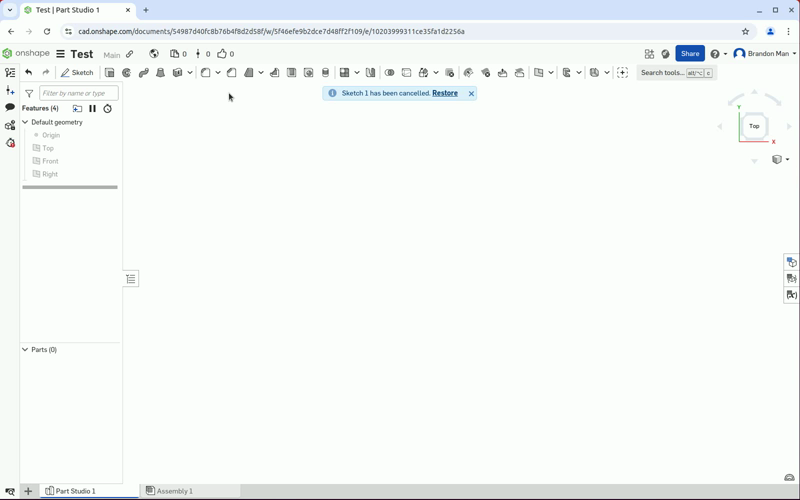
mouse_move(73, 150)
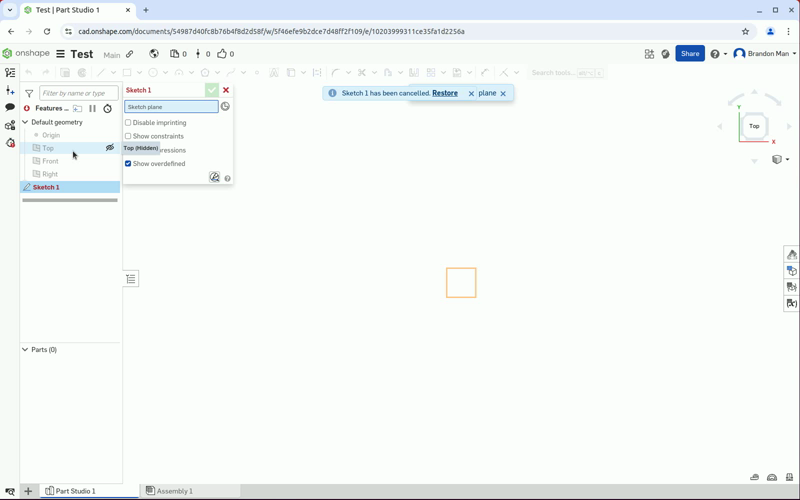
click(73, 150)
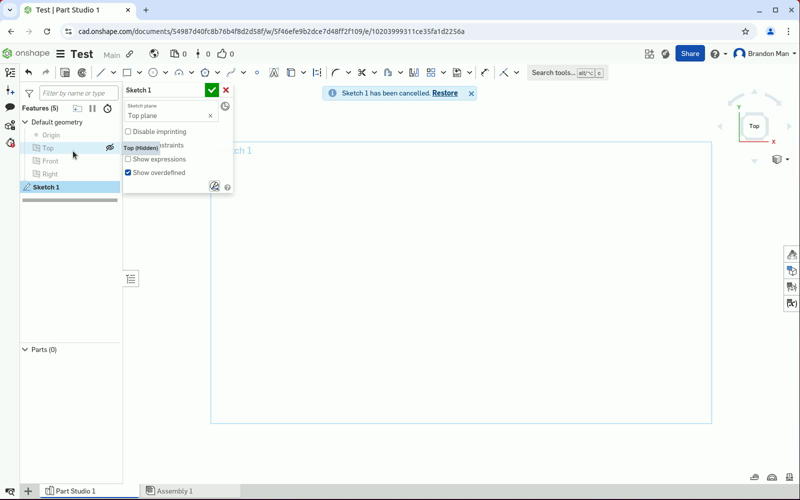
mouse_move(73, 352)
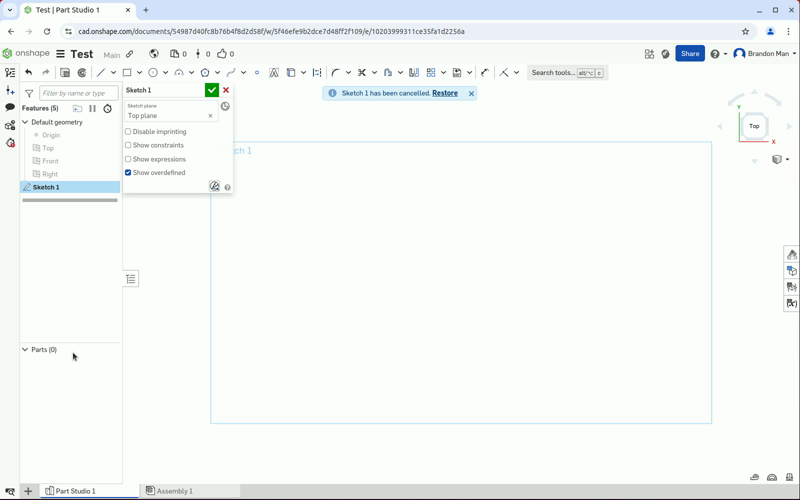
key(y)
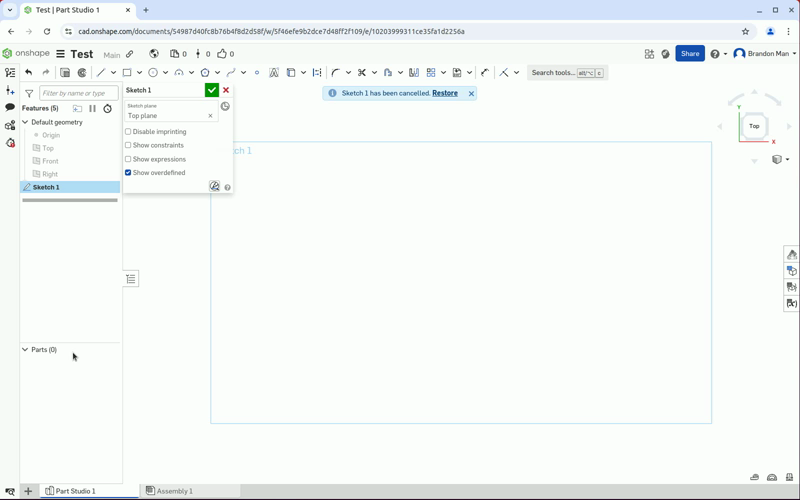
key(c)
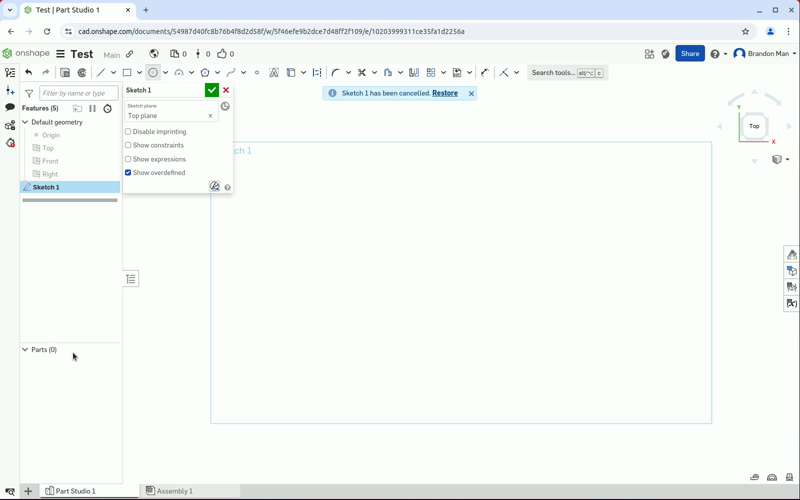
key_down(shift)
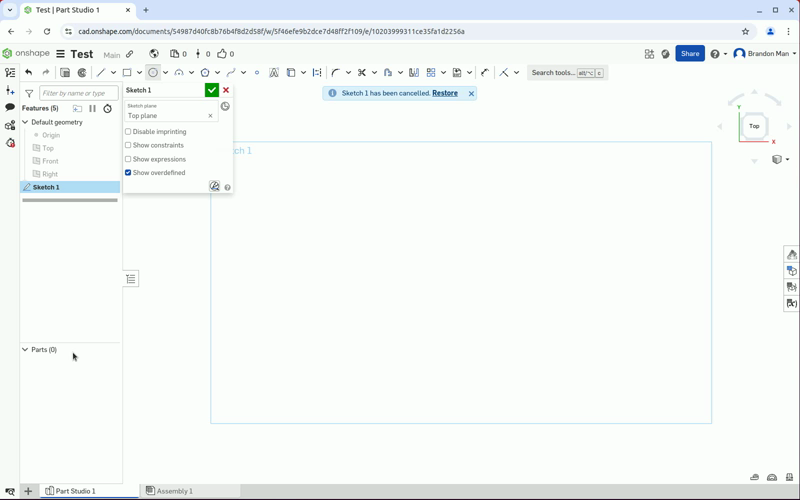
mouse_move(461, 282)
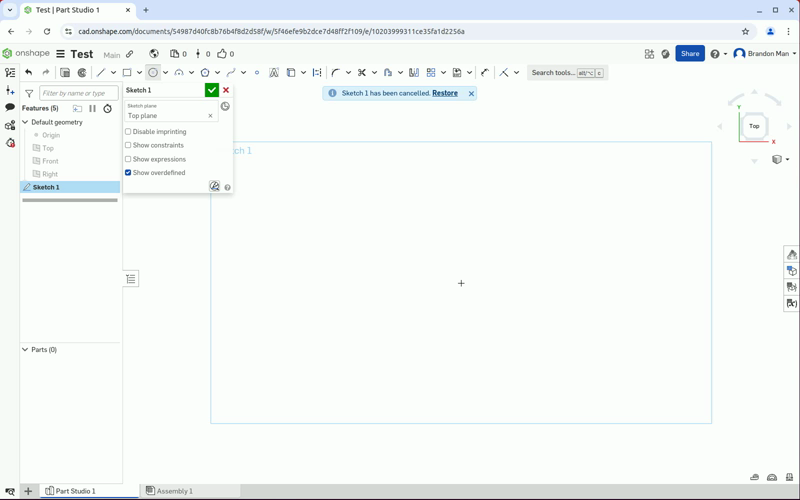
click(461, 282)
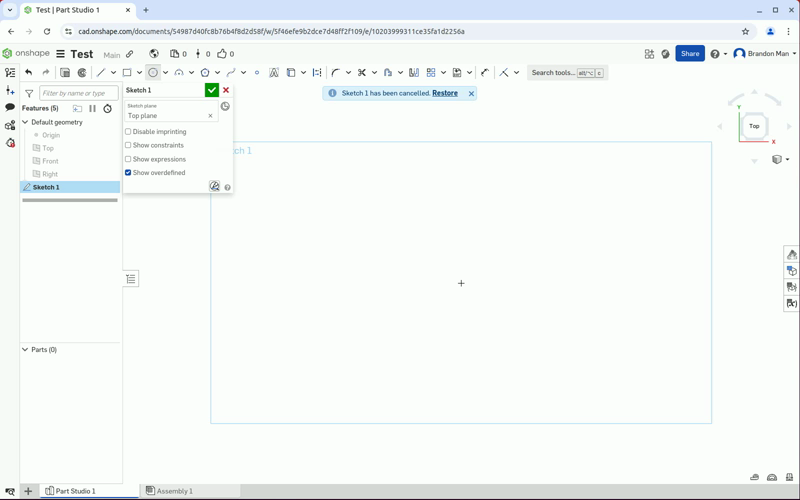
key_up(shift)
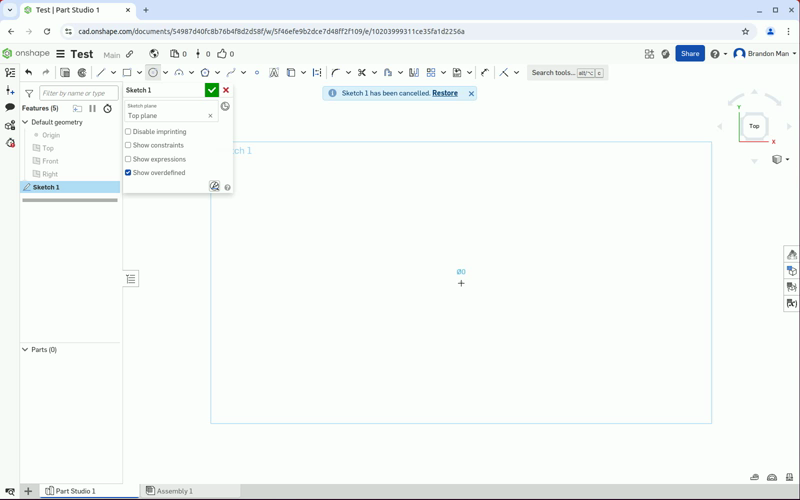
mouse_move(574, 282)
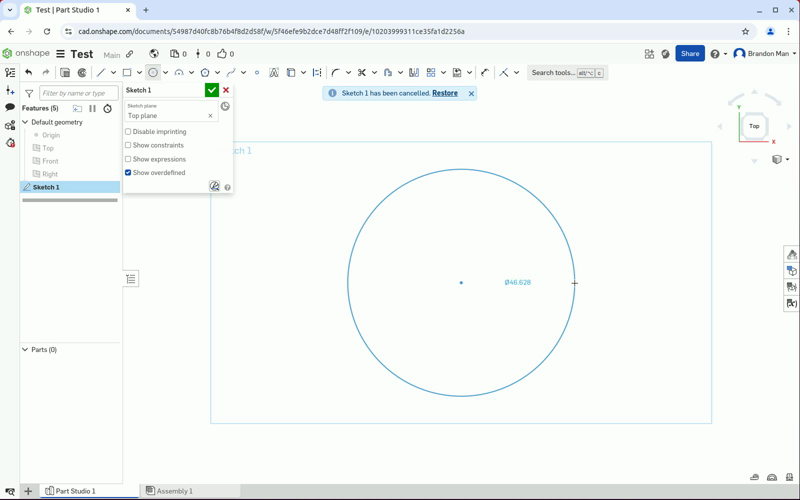
click(574, 282)
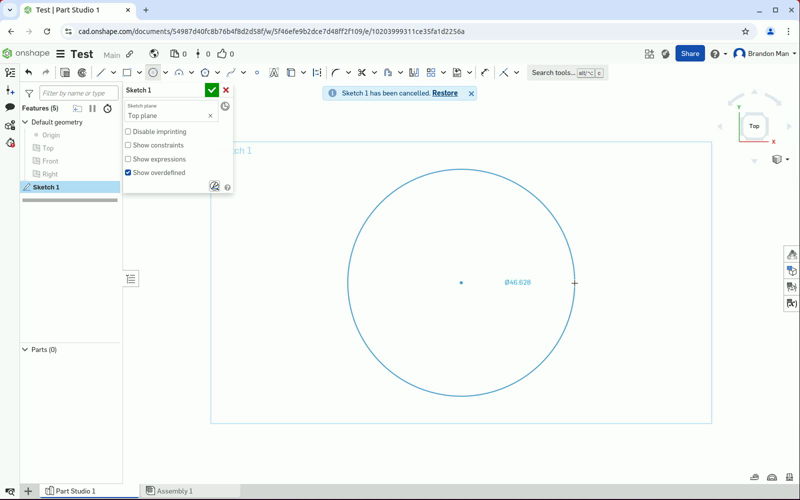
key(esc)
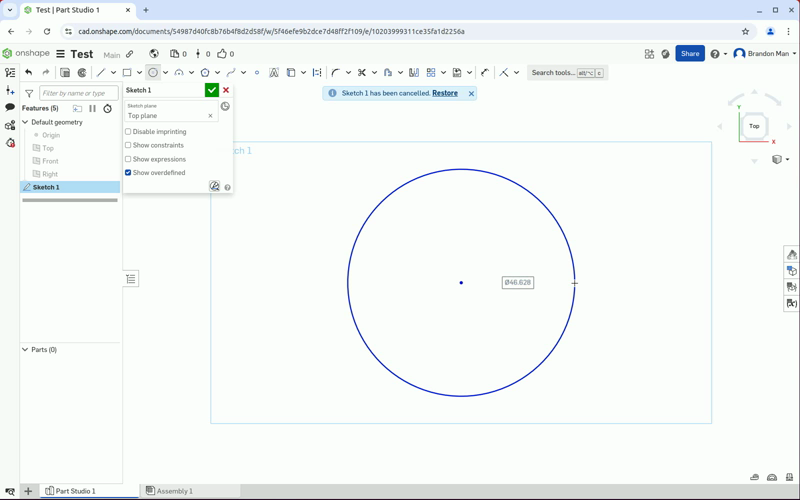
key(c)
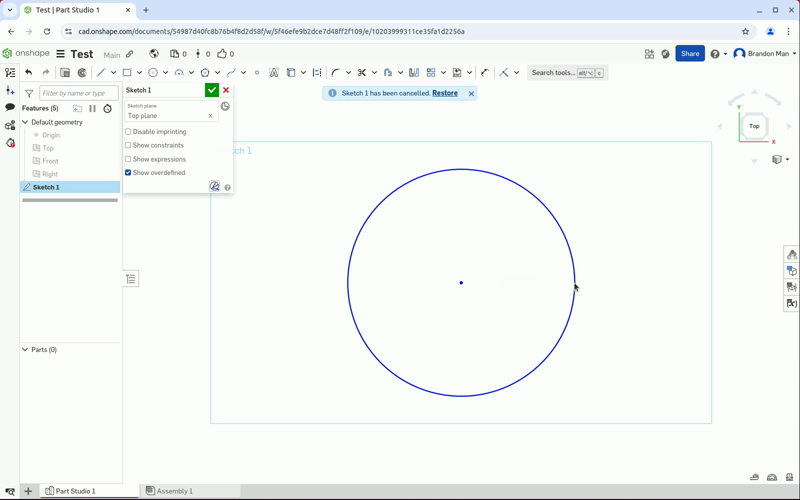
key_down(shift)
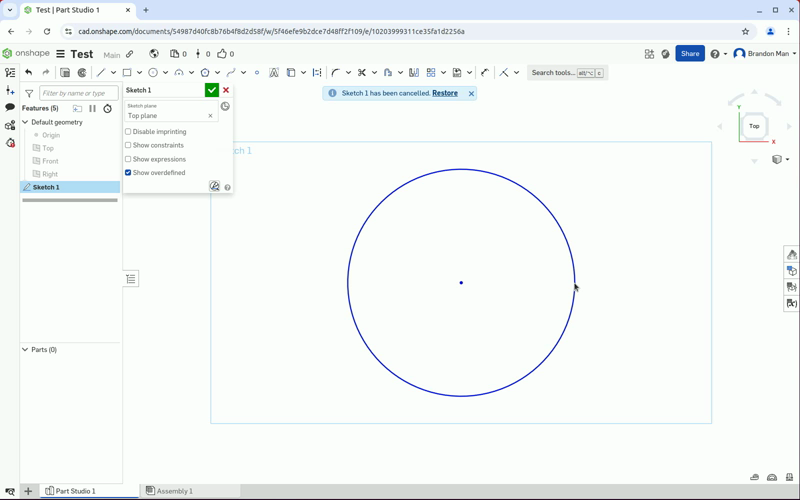
mouse_move(461, 282)
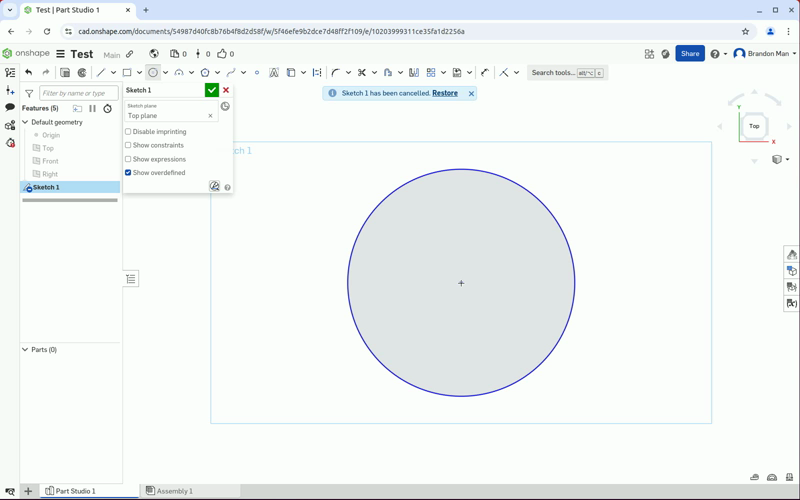
click(461, 282)
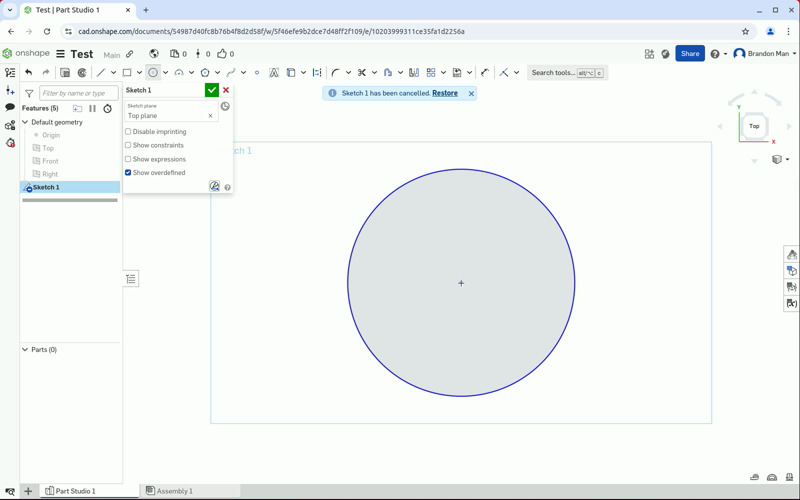
key_up(shift)
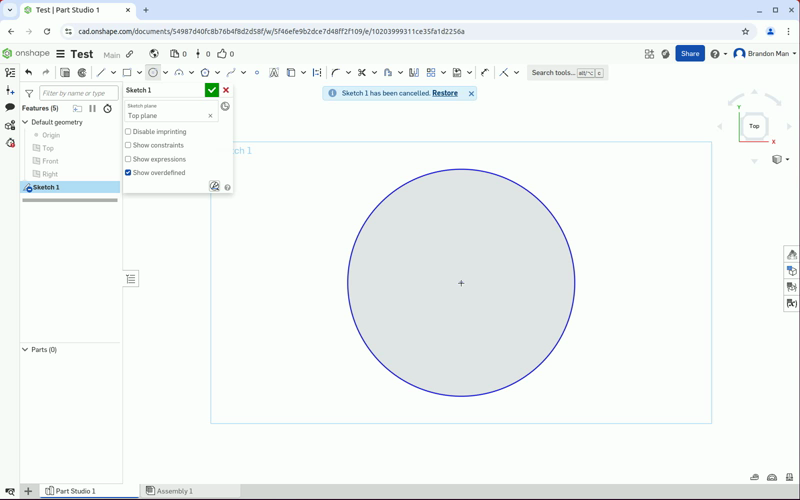
mouse_move(562, 282)
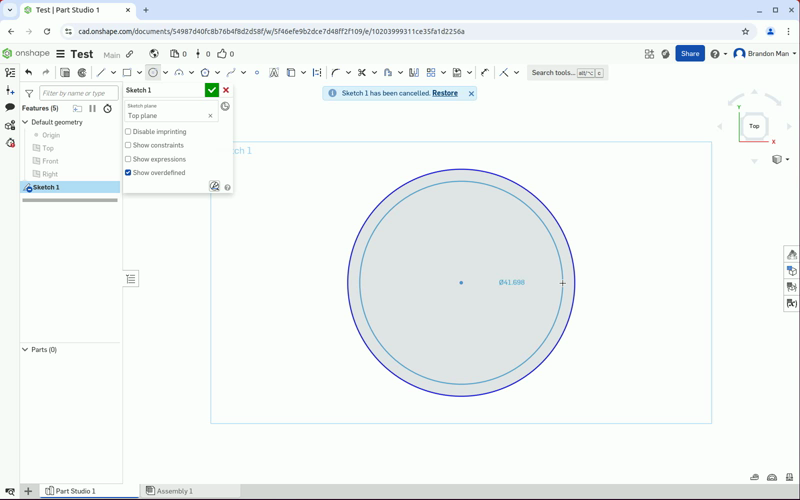
click(562, 282)
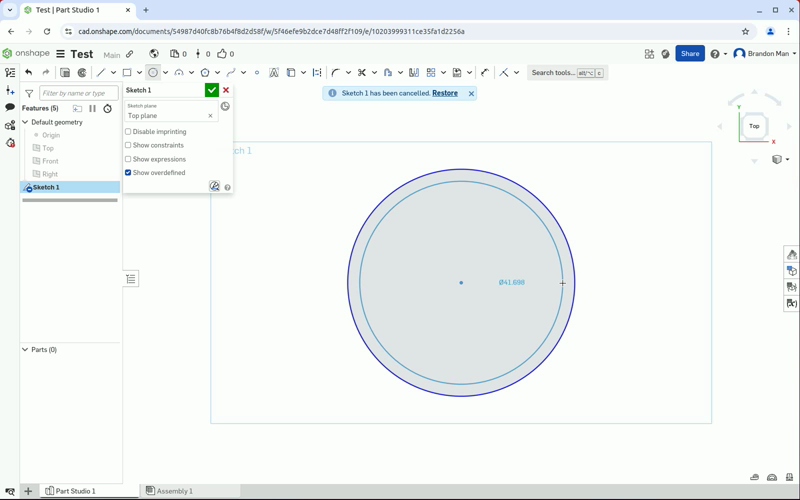
key(esc)
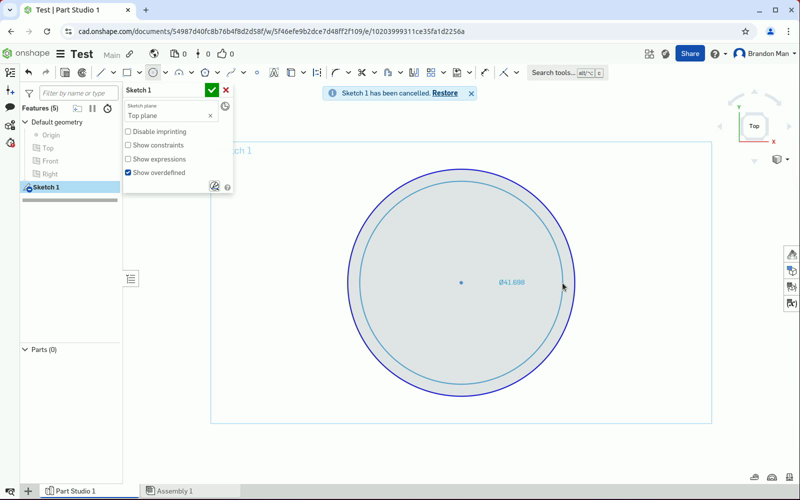
mouse_move(564, 314)
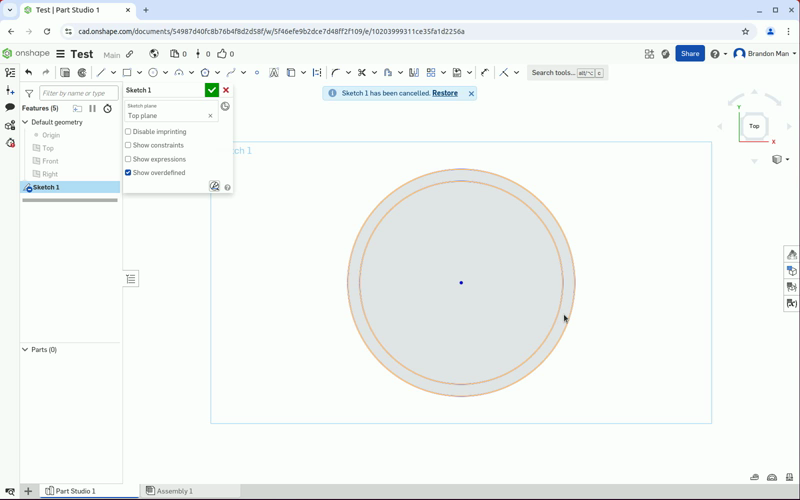
click(564, 314)
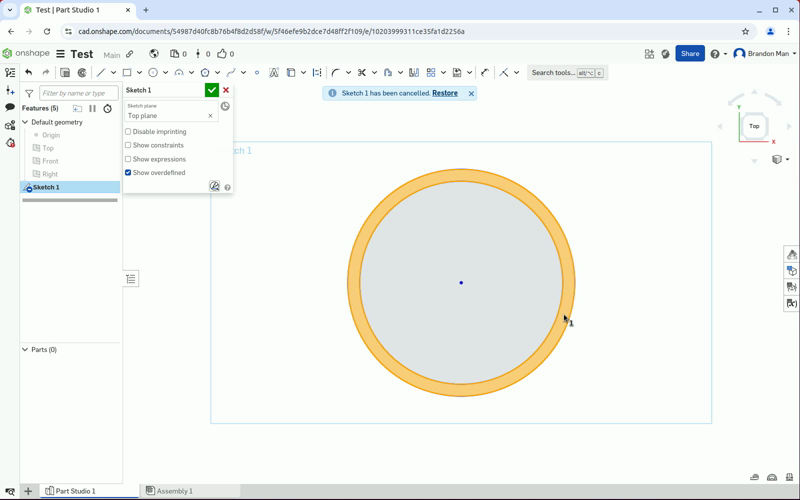
mouse_move(73, 352)
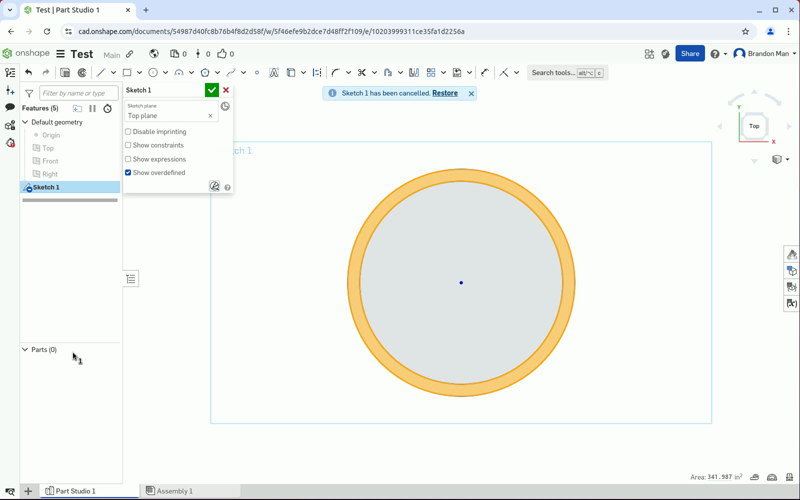
key(shift+y)
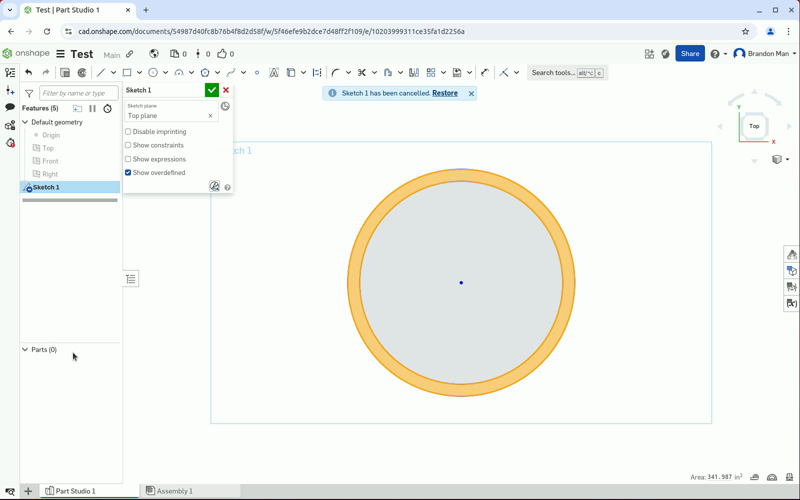
key(shift+e)
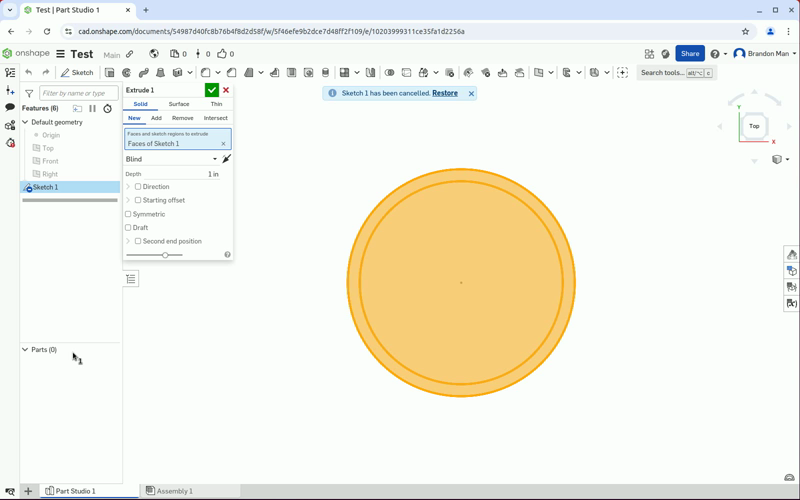
mouse_move(143, 106)
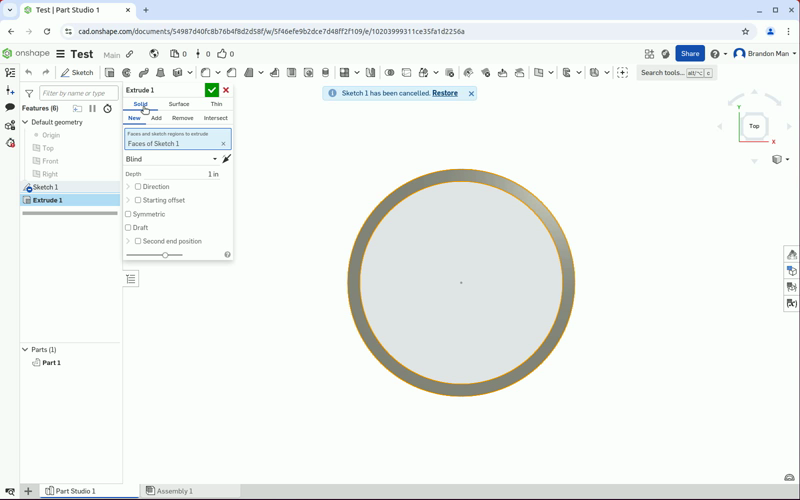
click(143, 106)
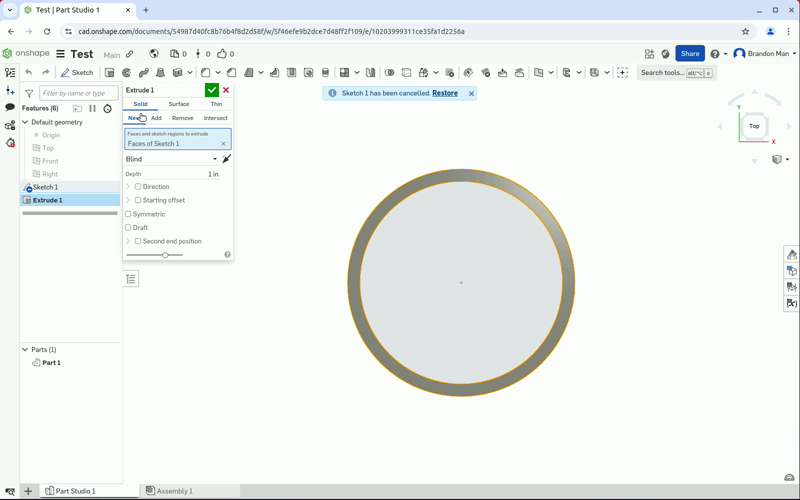
mouse_move(137, 120)
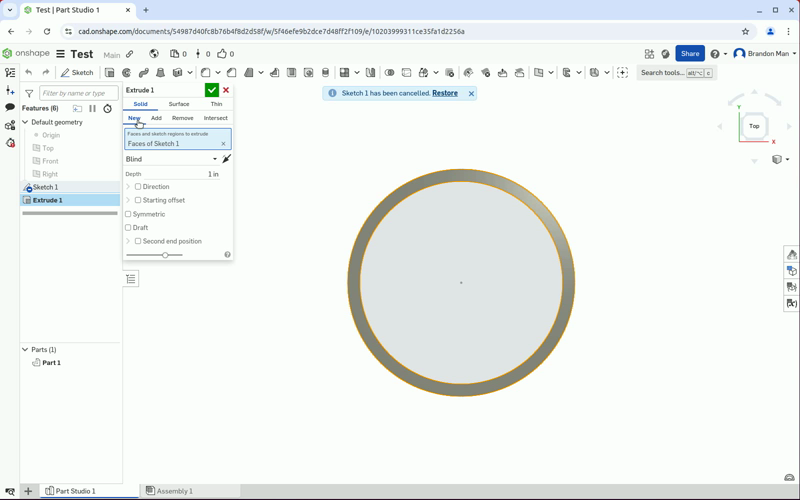
click(137, 120)
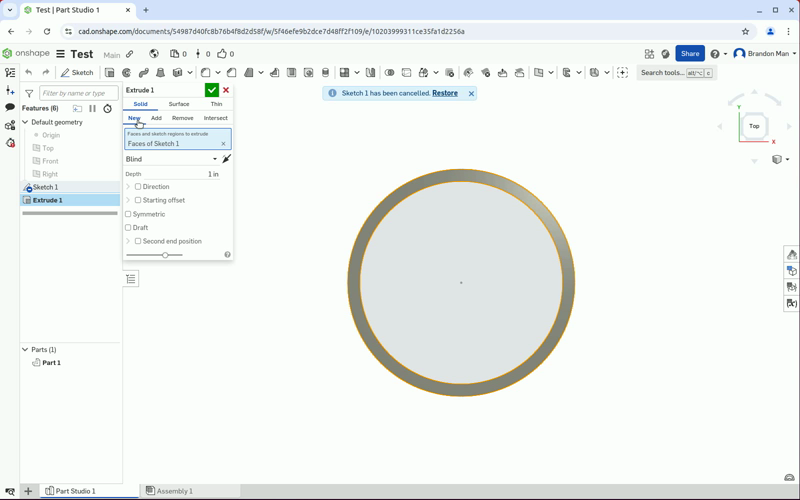
key(tab, 4)
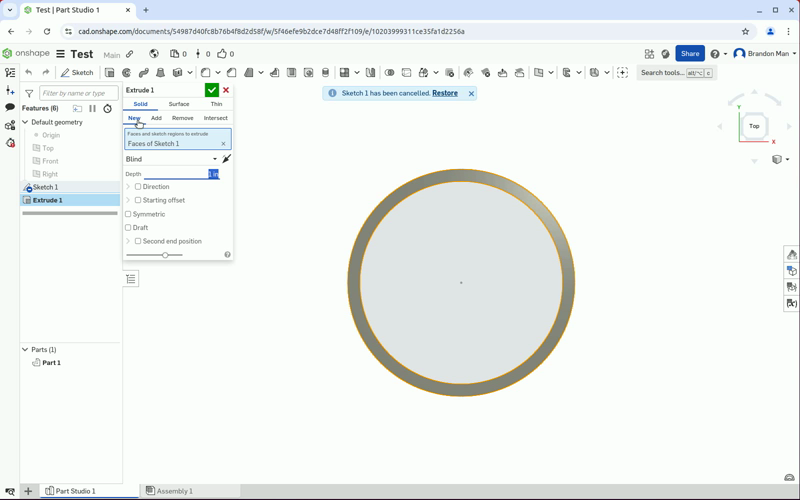
text(-4.574)
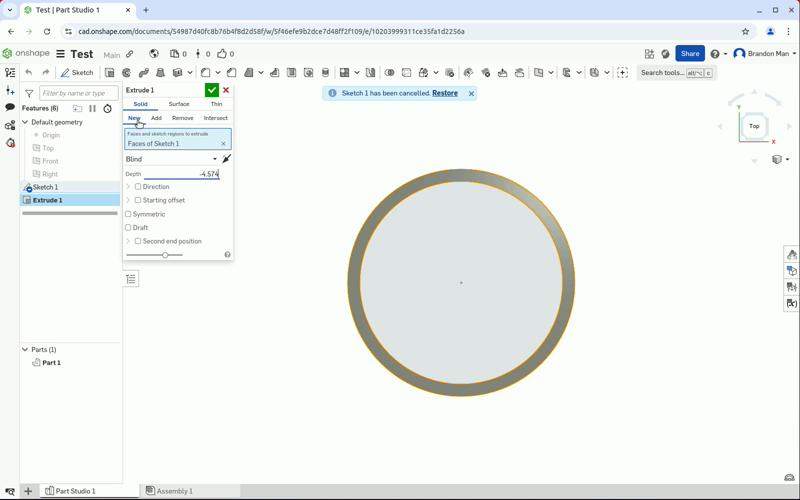
key(enter)
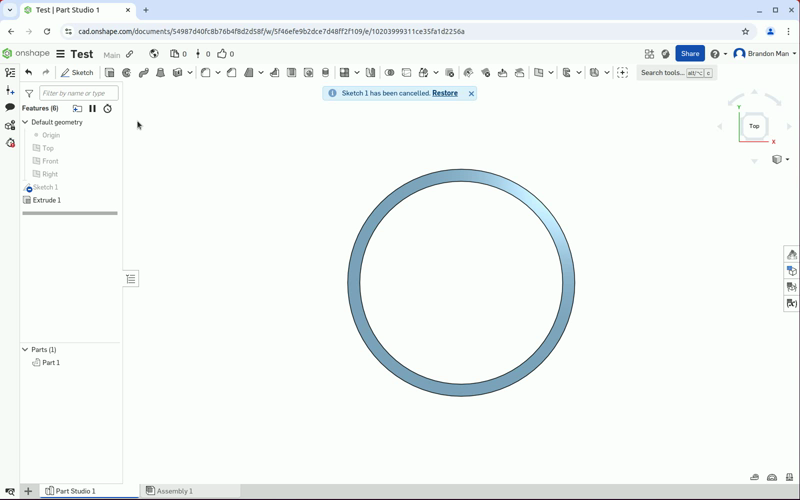
key(shift+h)
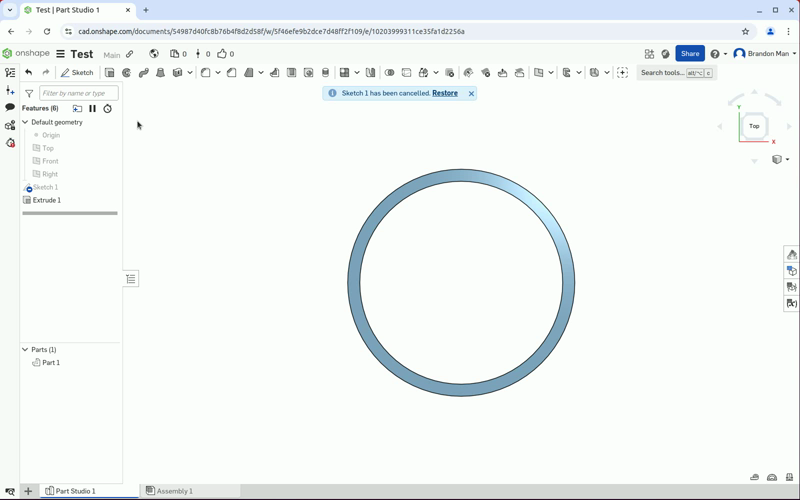
key(shift+h)
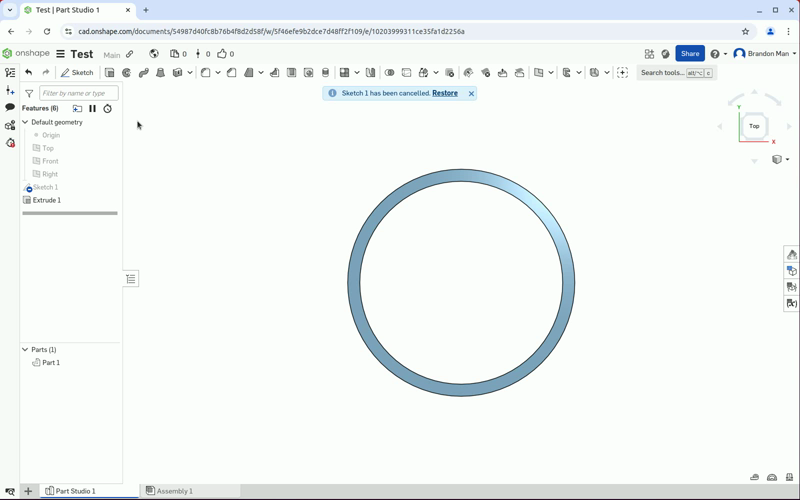
mouse_move(73, 189)
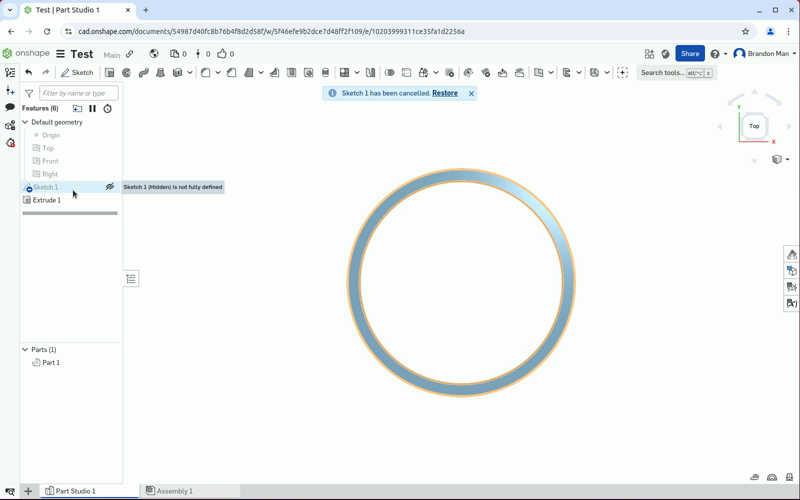
click(73, 189)
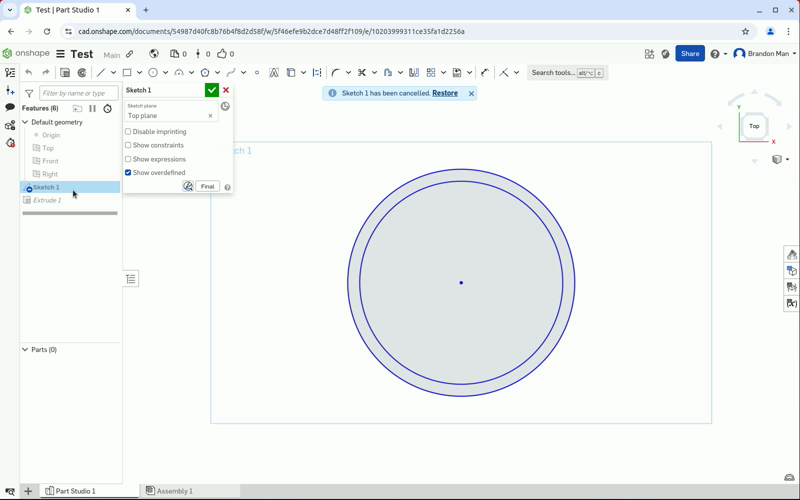
mouse_move(229, 92)
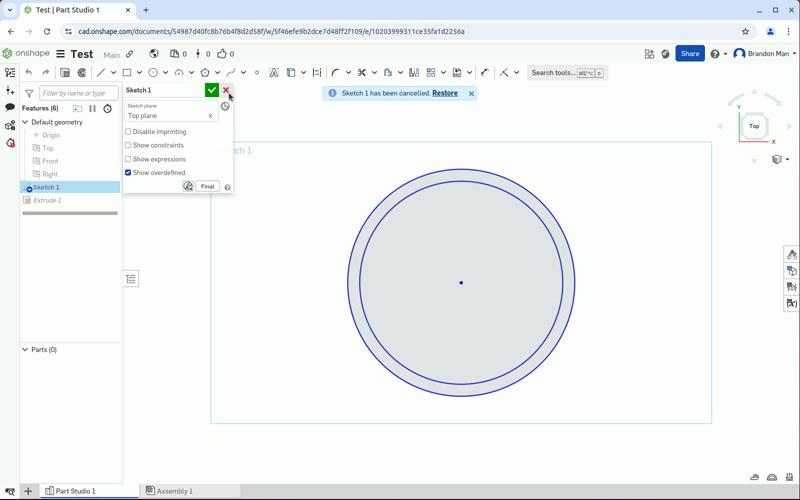
click(229, 92)
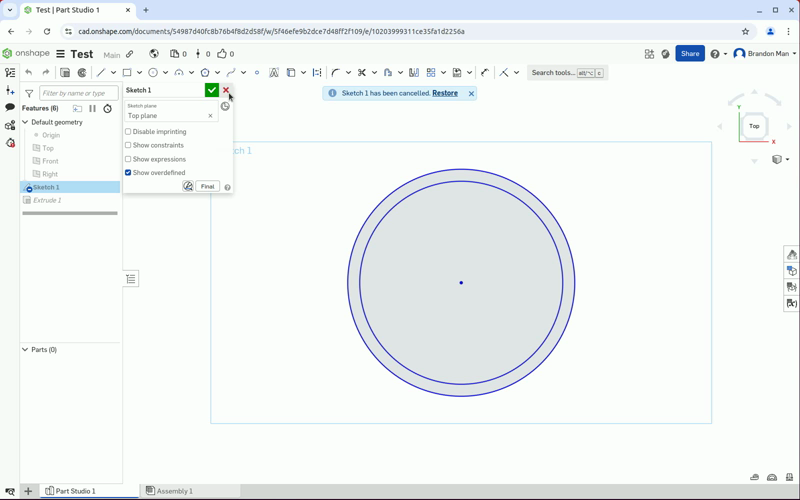
key(shift+s)
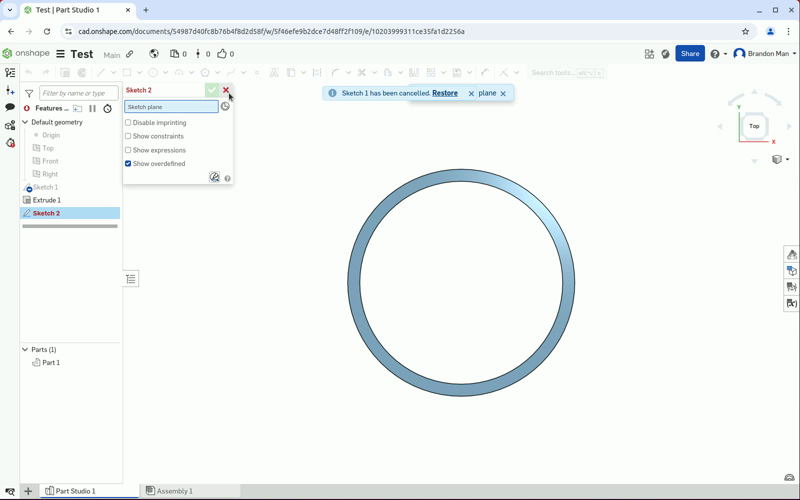
mouse_move(73, 150)
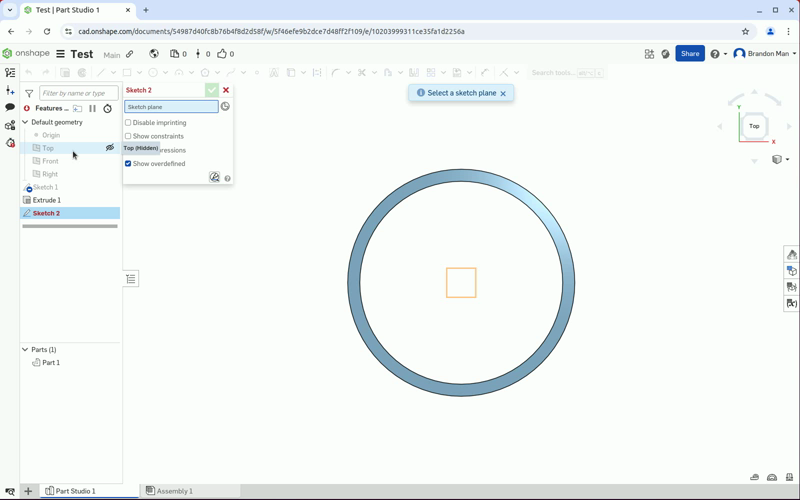
click(73, 150)
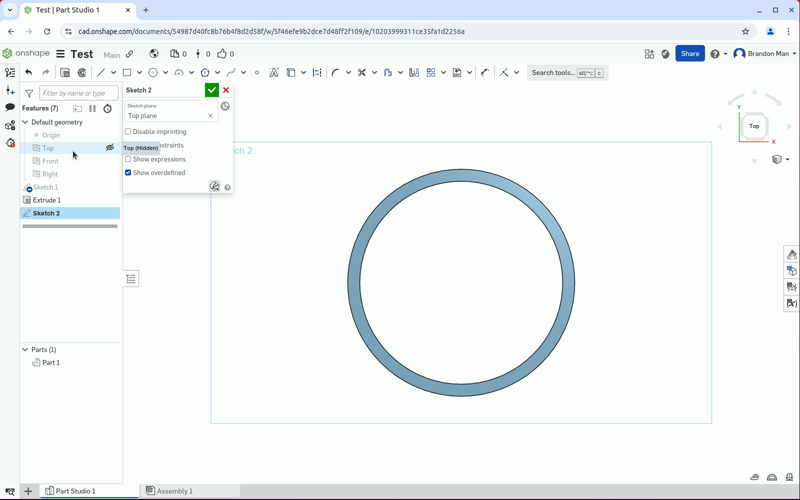
mouse_move(73, 352)
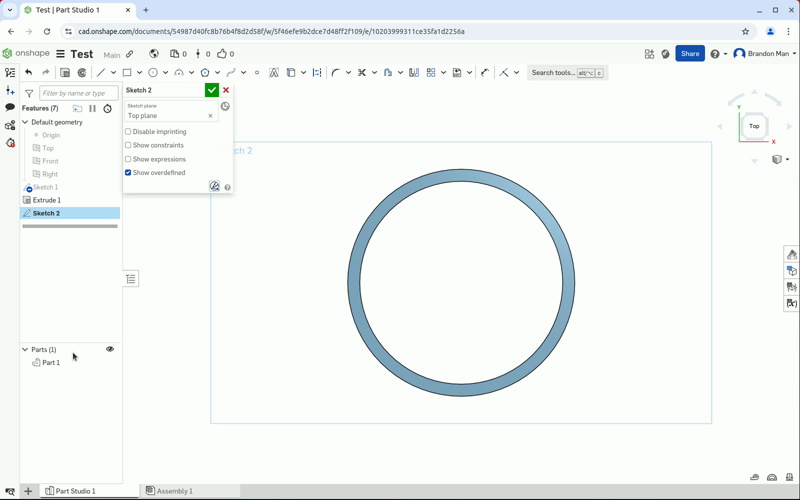
key(y)
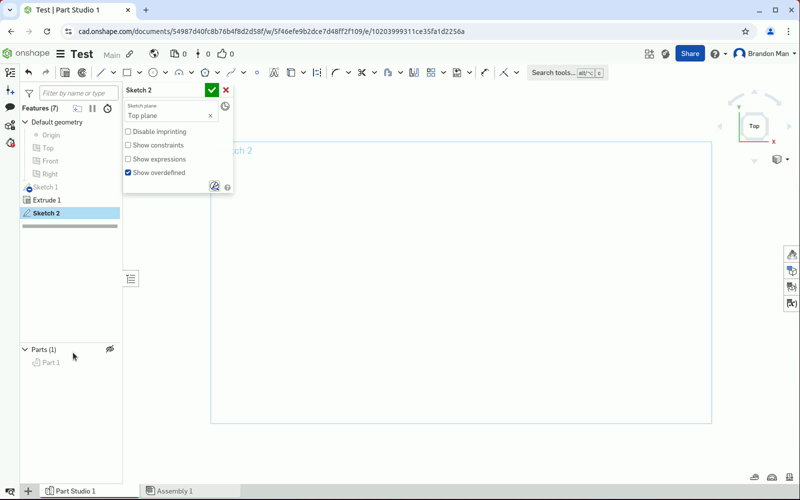
key(c)
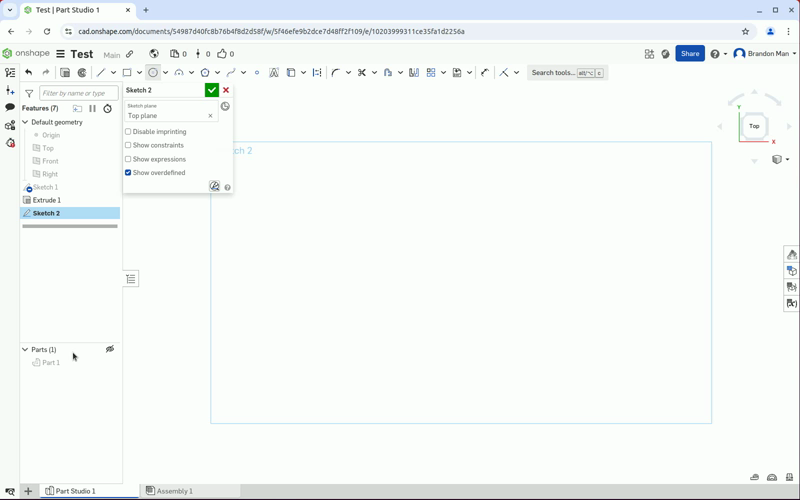
key_down(shift)
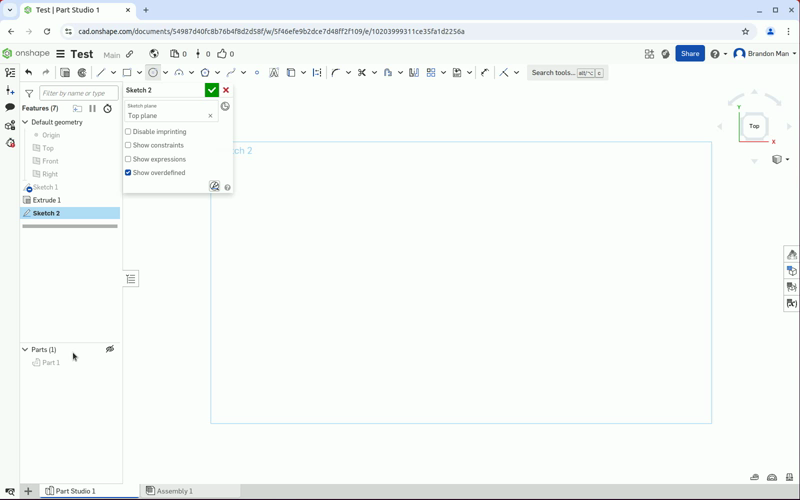
mouse_move(461, 282)
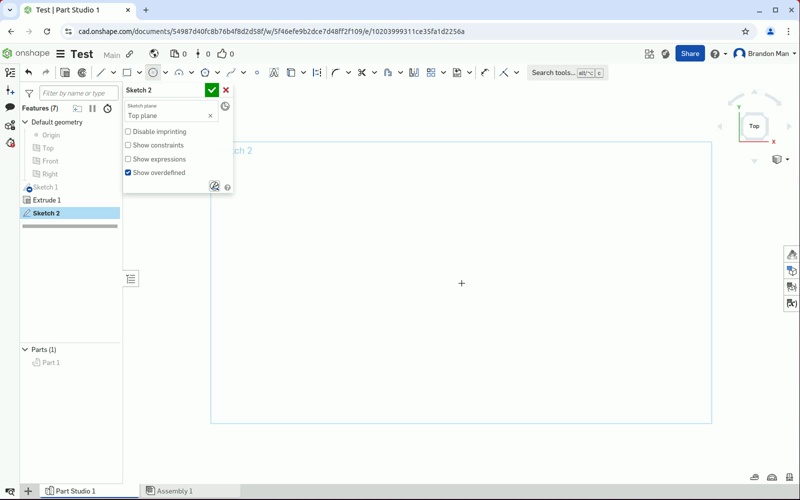
click(461, 282)
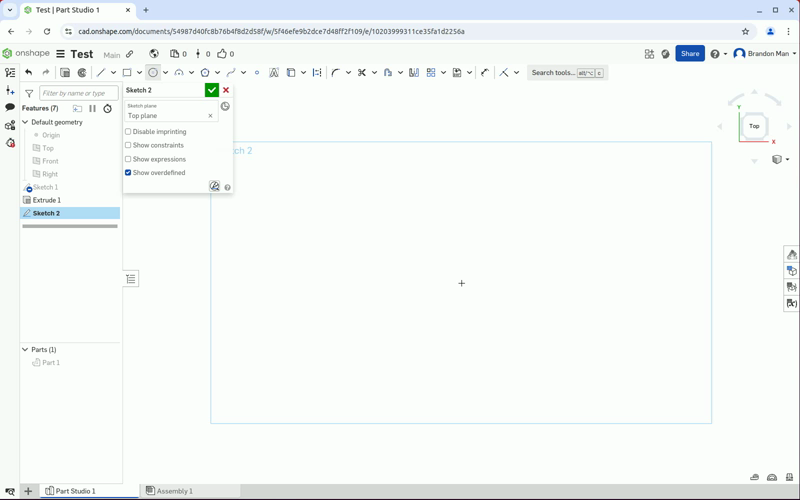
key_up(shift)
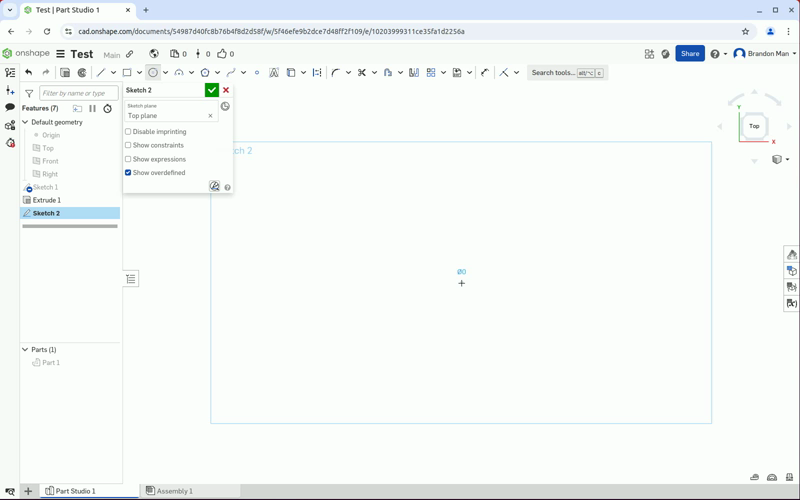
mouse_move(564, 282)
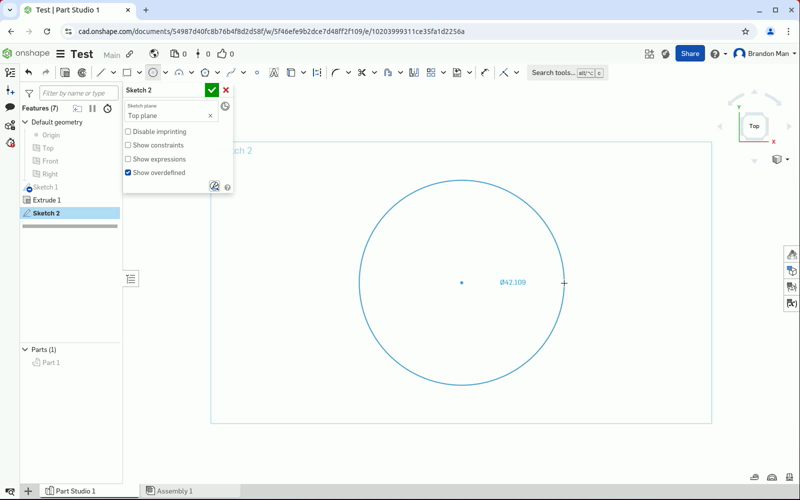
click(564, 282)
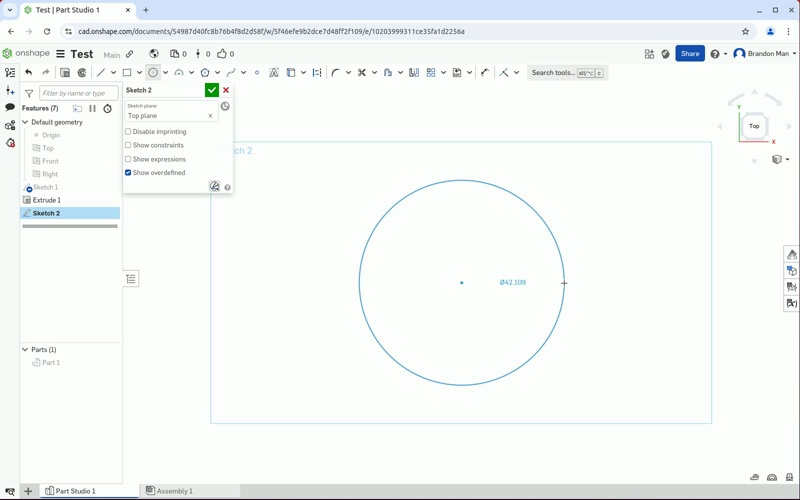
key(esc)
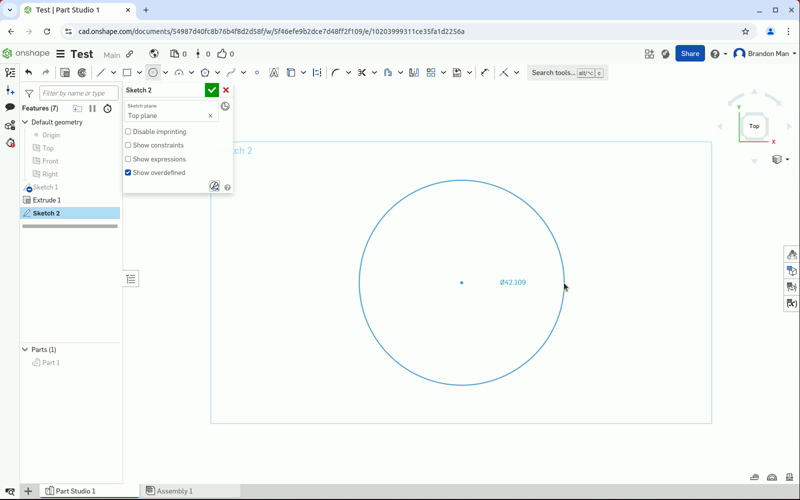
key(c)
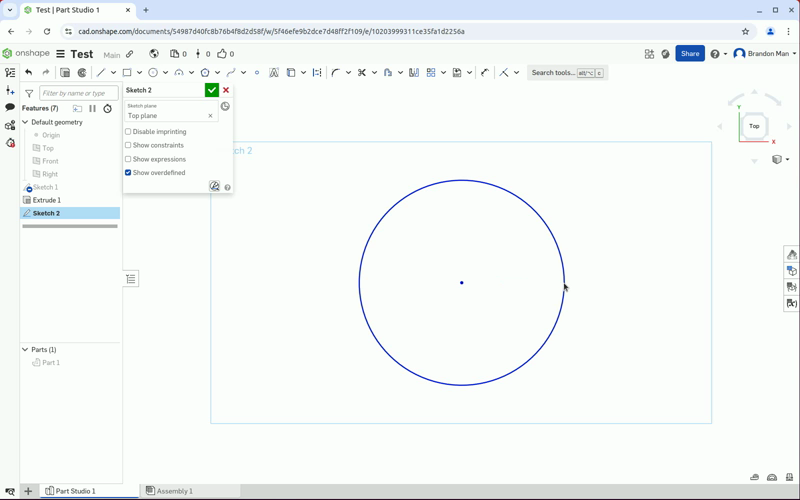
key_down(shift)
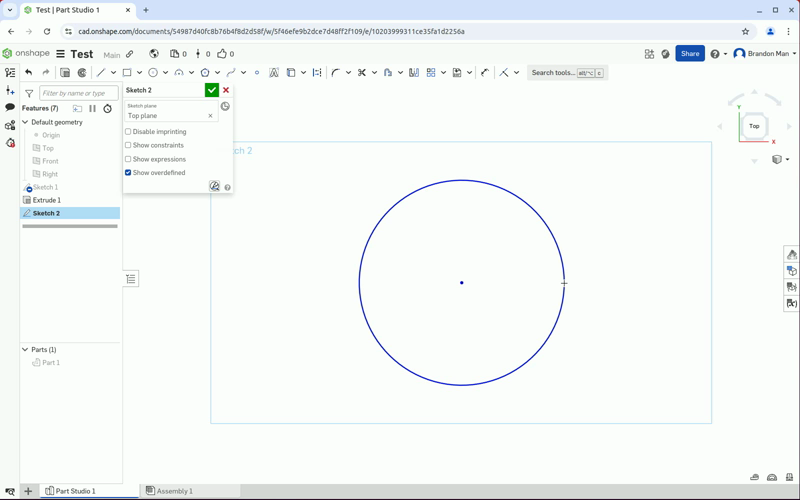
mouse_move(461, 282)
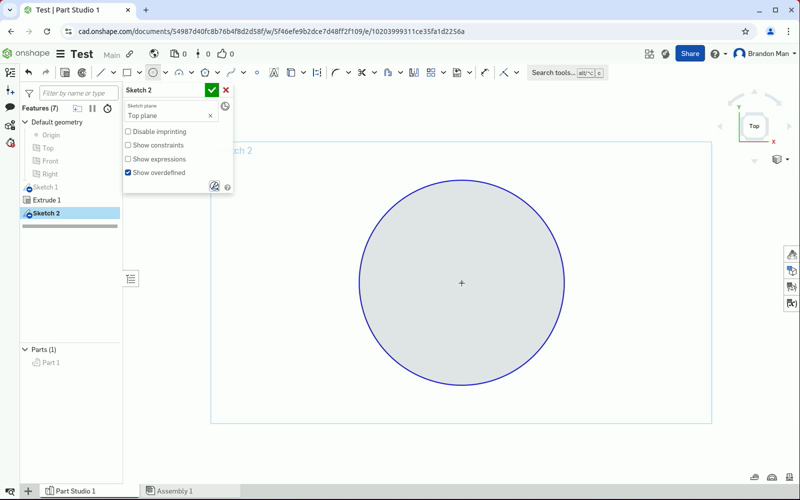
click(461, 282)
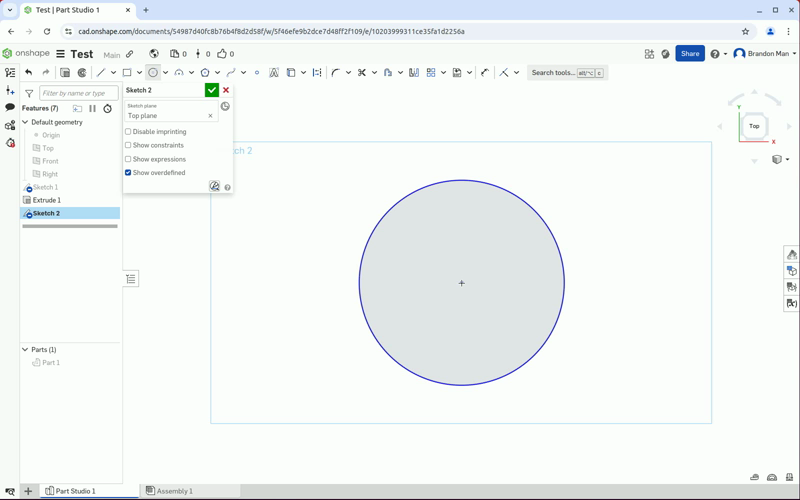
key_up(shift)
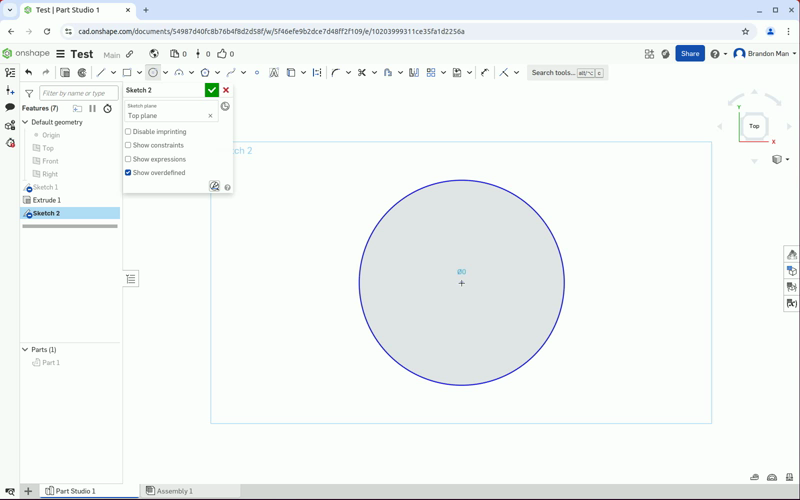
mouse_move(481, 282)
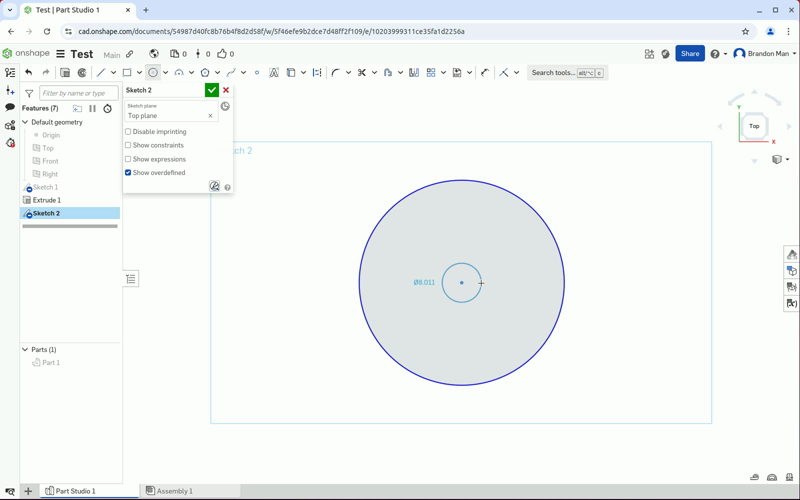
click(481, 282)
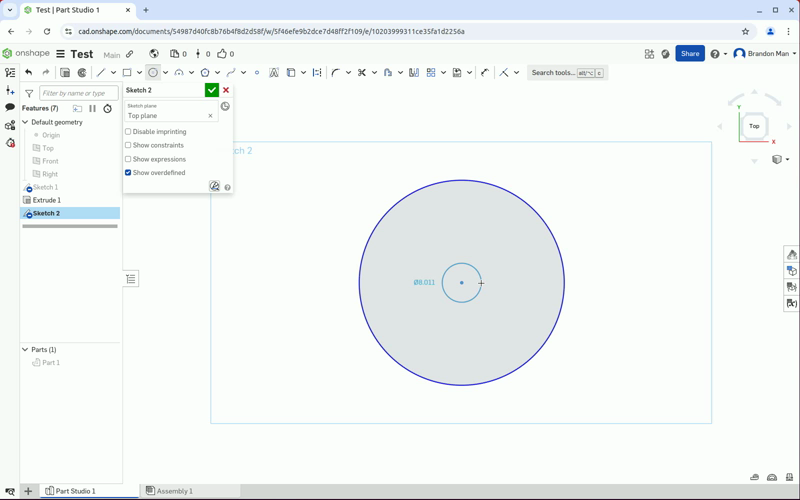
key(esc)
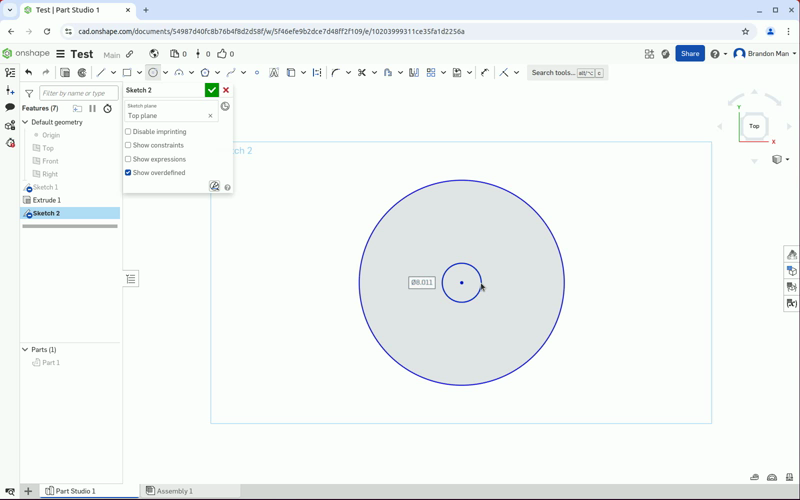
mouse_move(518, 328)
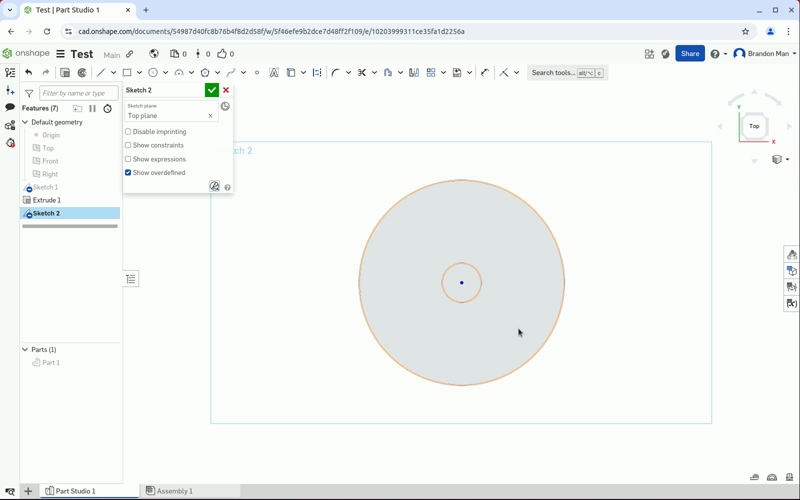
click(518, 328)
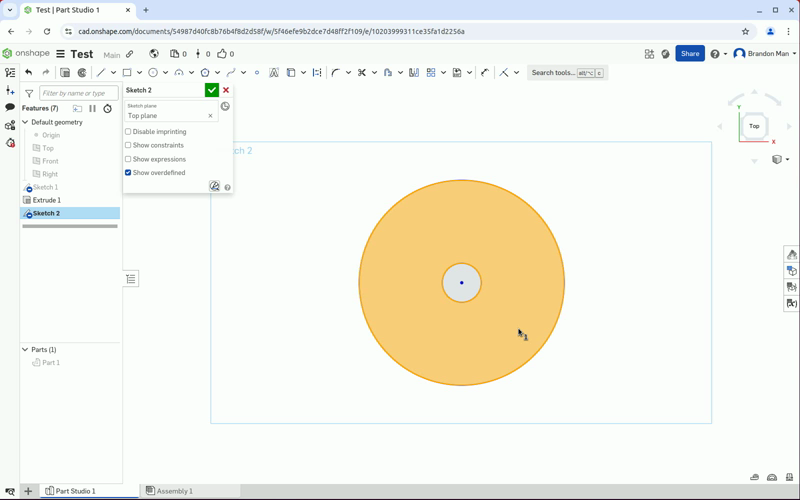
mouse_move(73, 352)
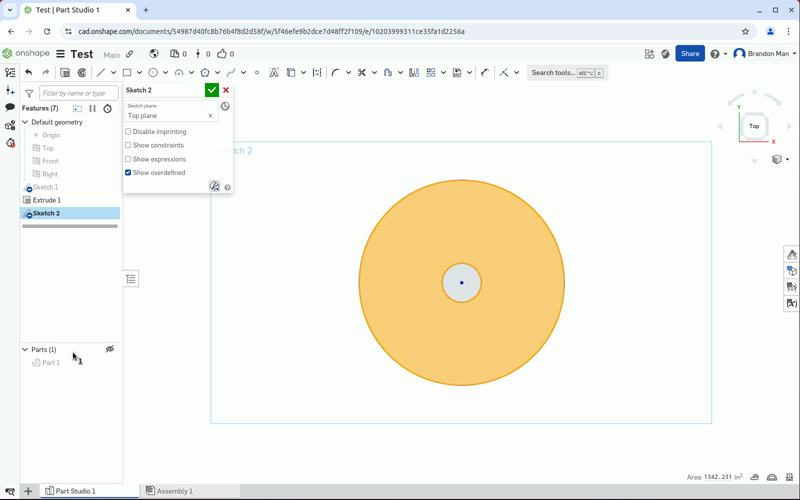
key(shift+y)
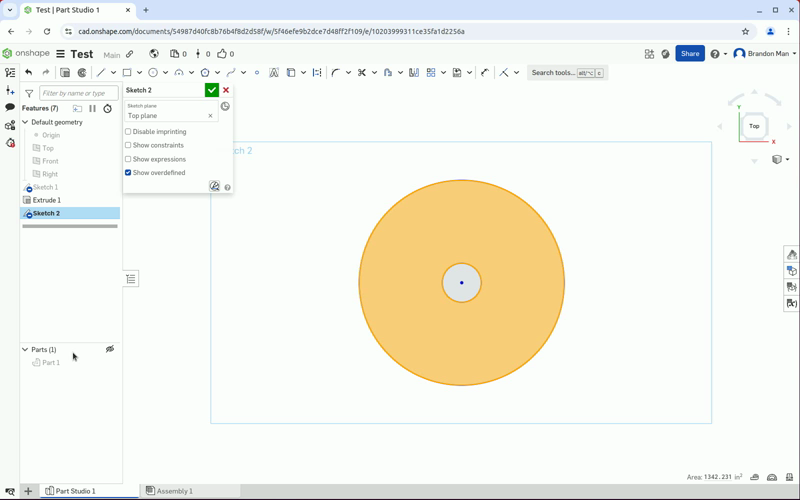
key(shift+e)
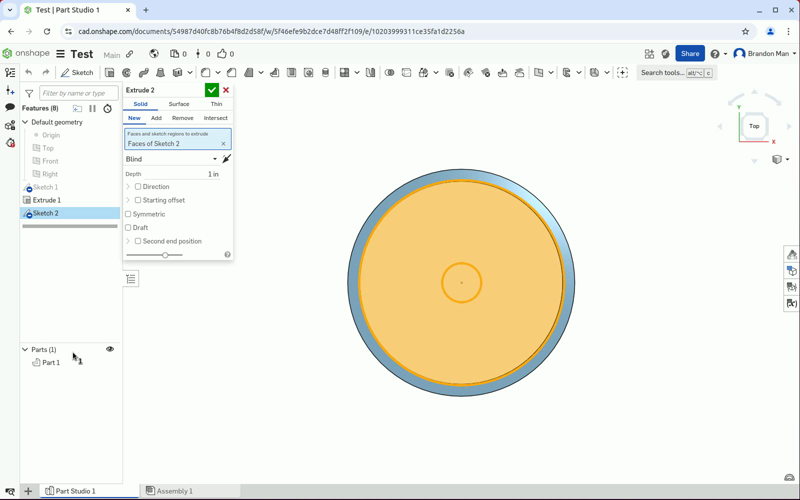
mouse_move(143, 106)
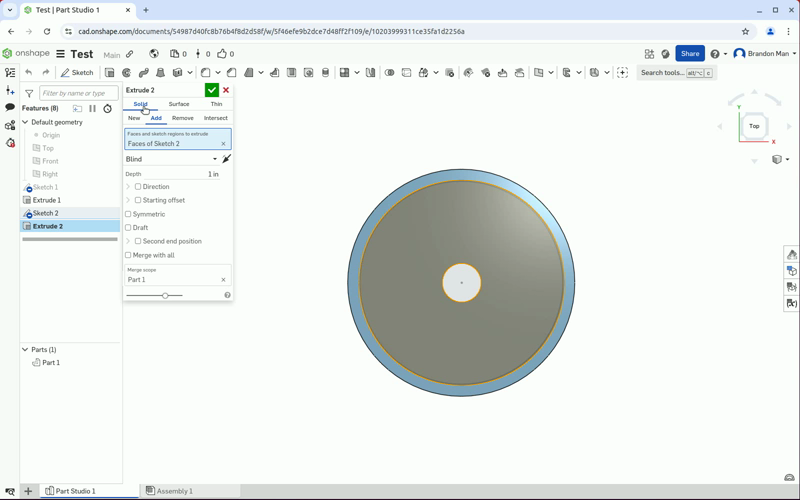
click(143, 106)
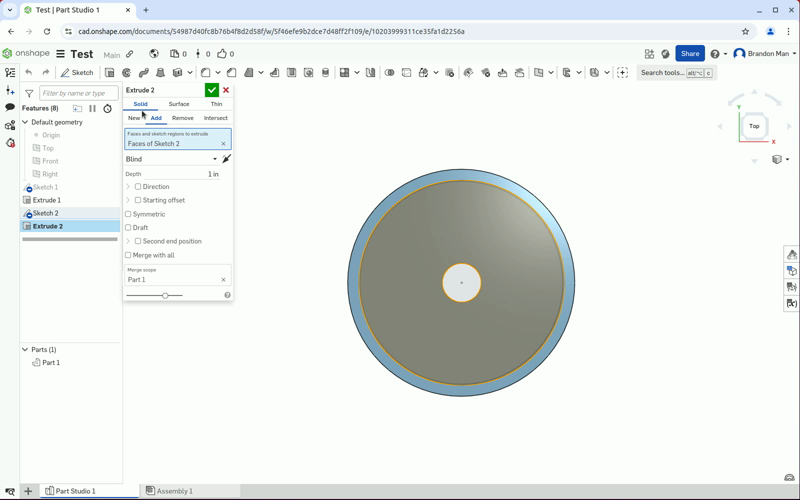
mouse_move(137, 120)
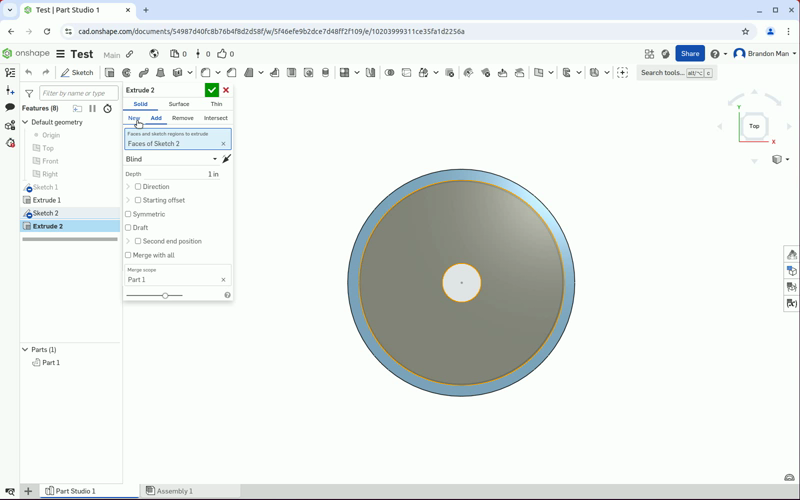
click(137, 120)
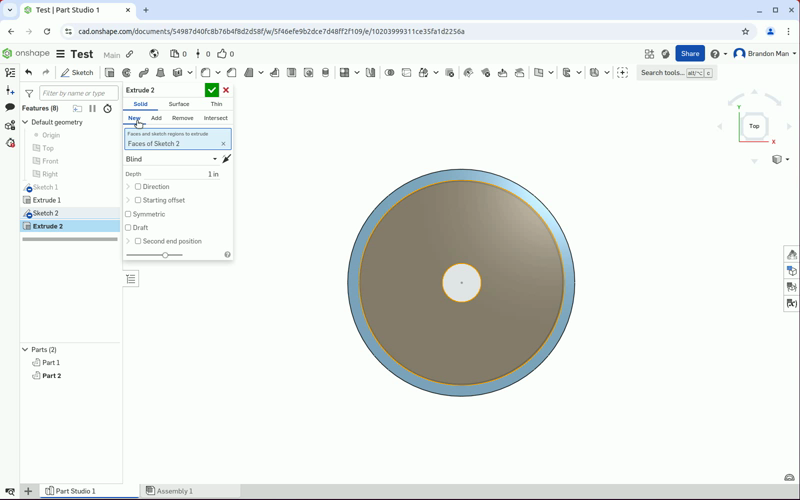
key(tab, 4)
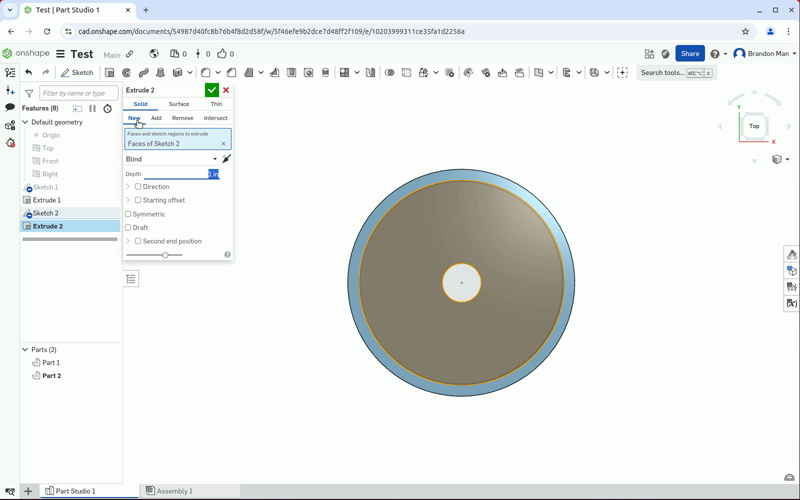
text(-4.574)
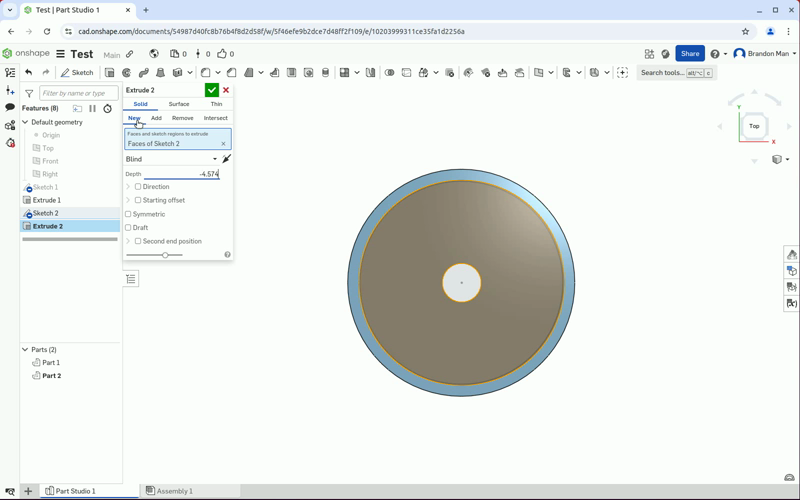
key(enter)
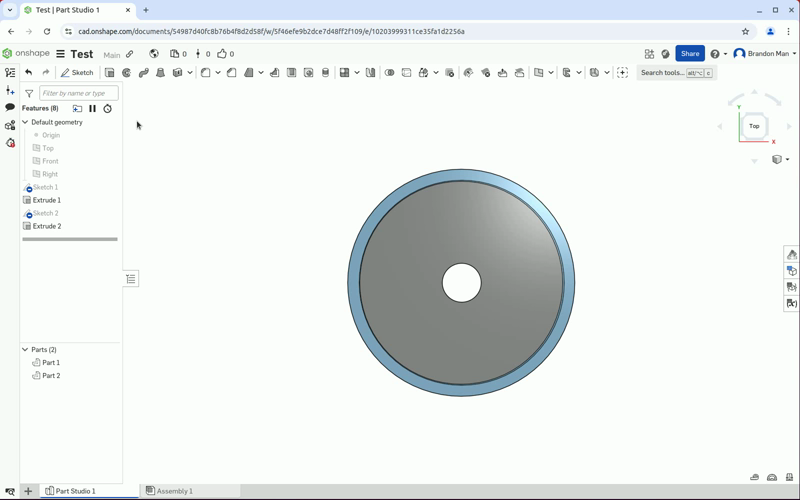
key(shift+h)
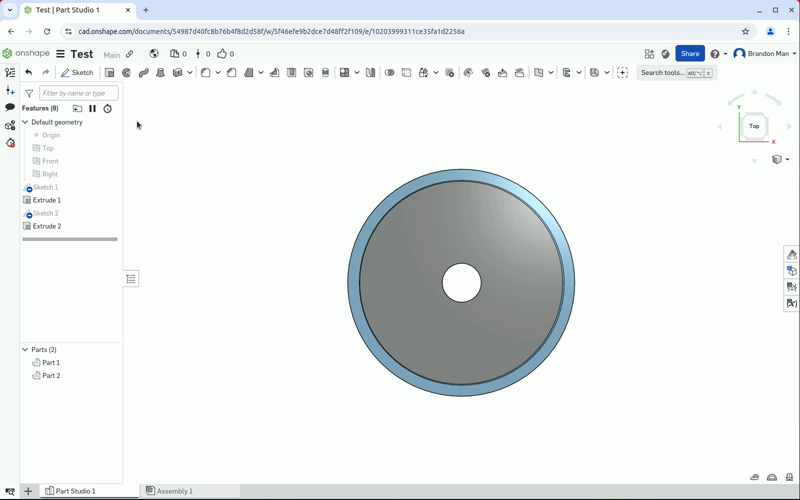
key(shift+h)
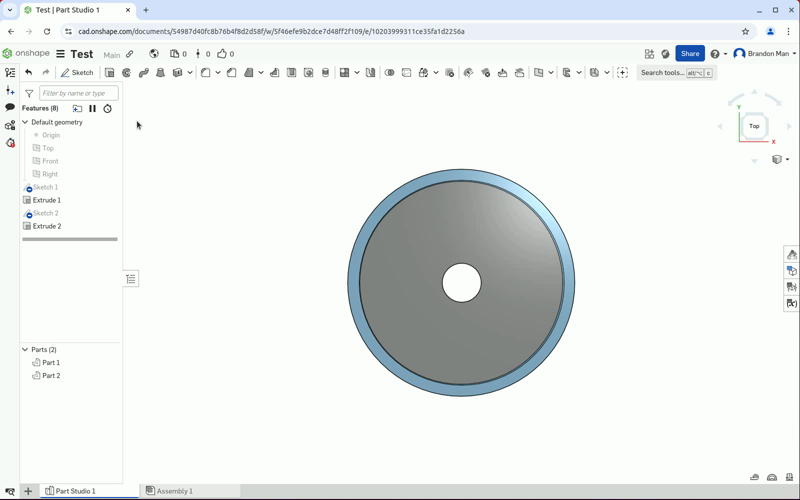
mouse_move(73, 189)
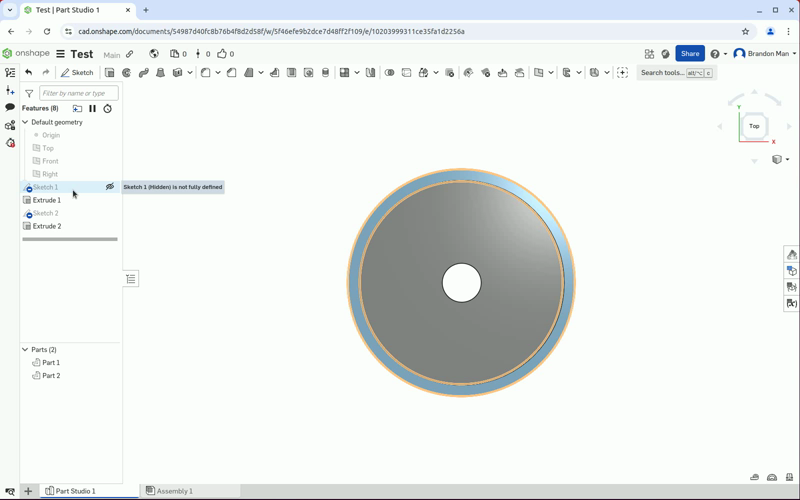
click(73, 189)
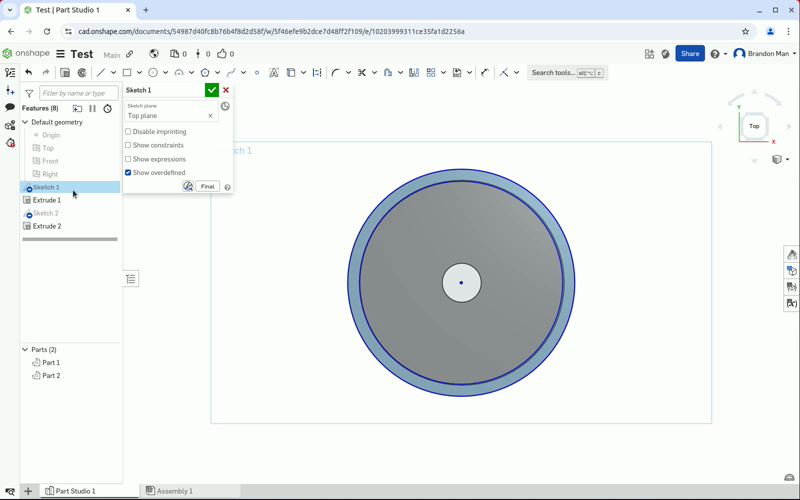
mouse_move(229, 92)
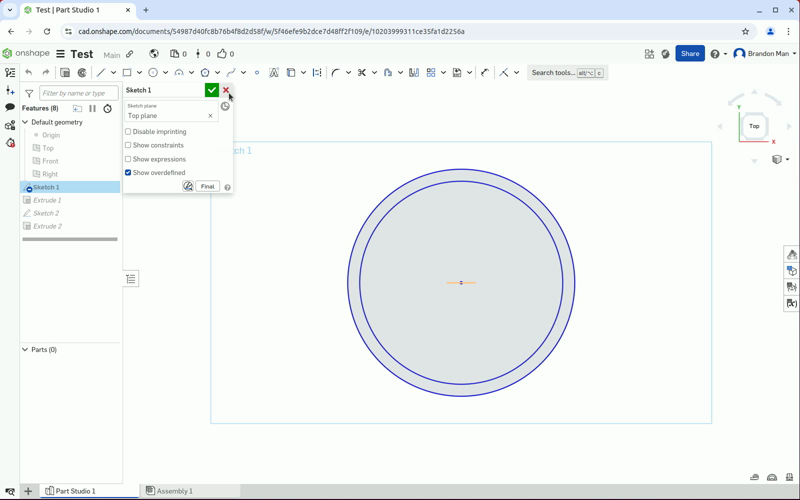
click(229, 92)
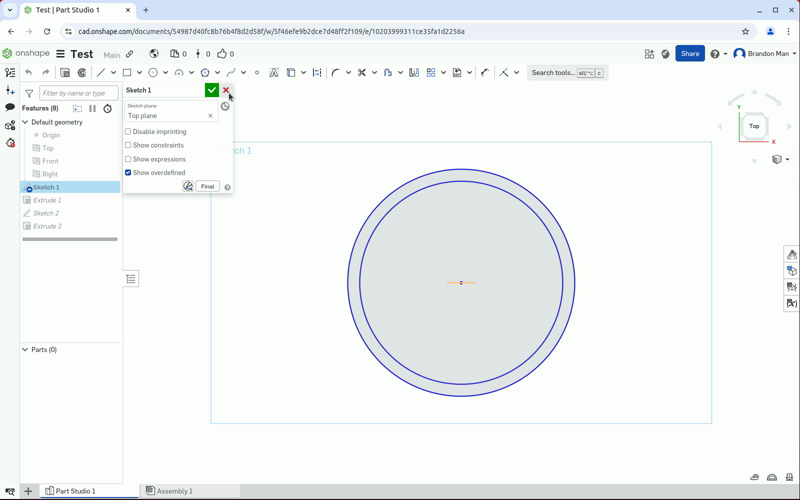
key(shift+s)
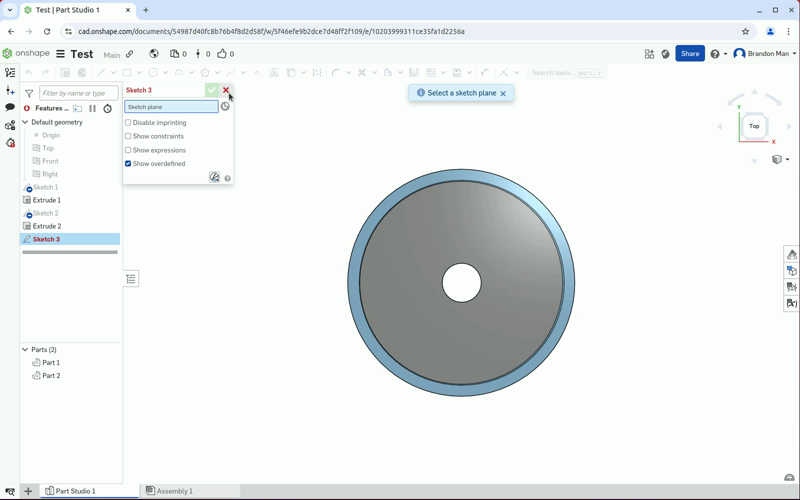
mouse_move(73, 150)
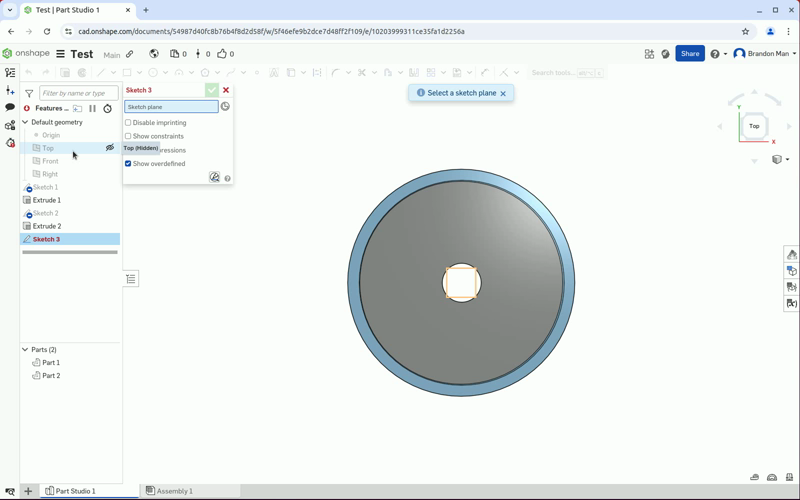
click(73, 150)
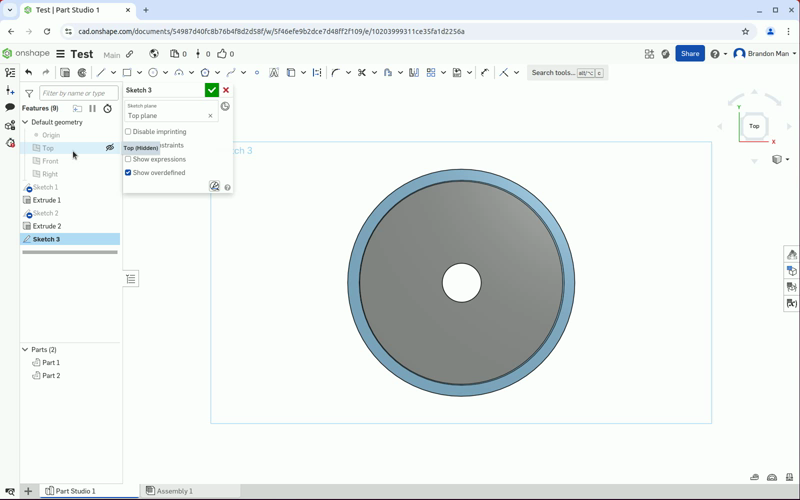
mouse_move(73, 352)
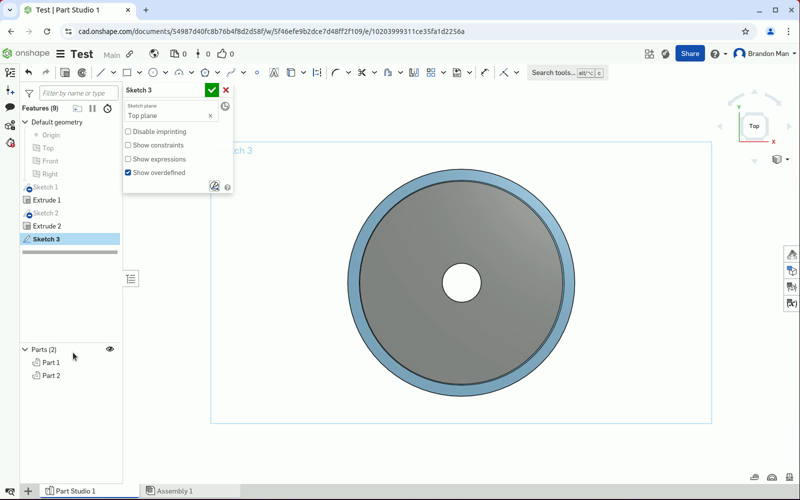
key(y)
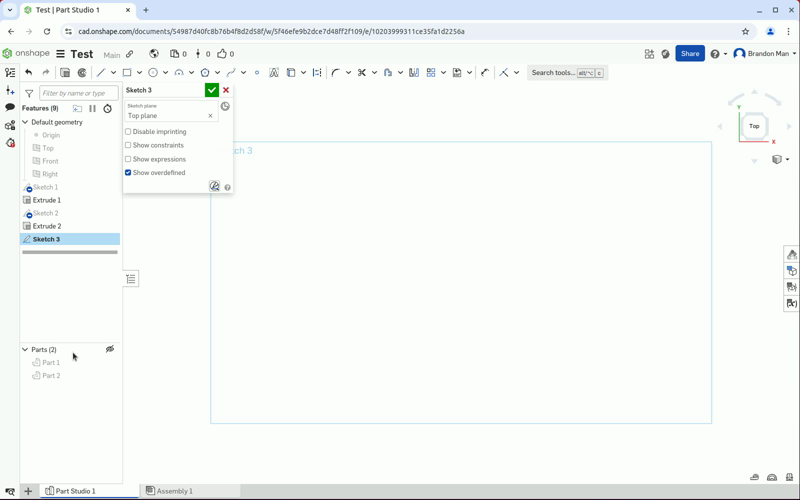
key(c)
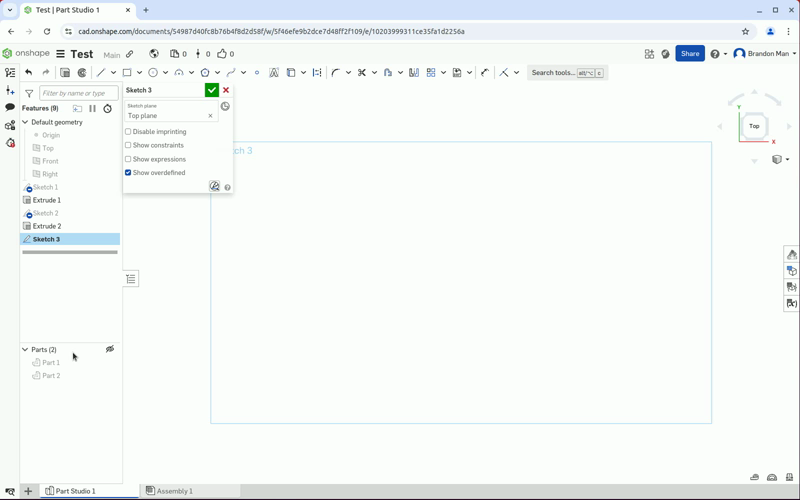
key_down(shift)
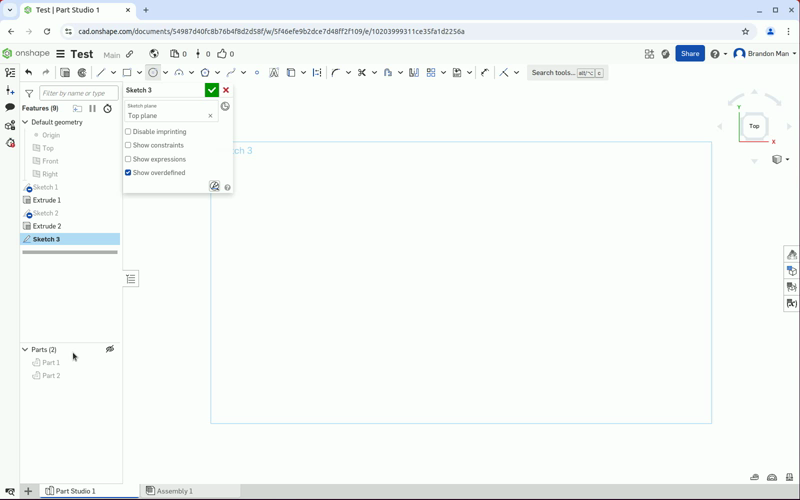
mouse_move(461, 282)
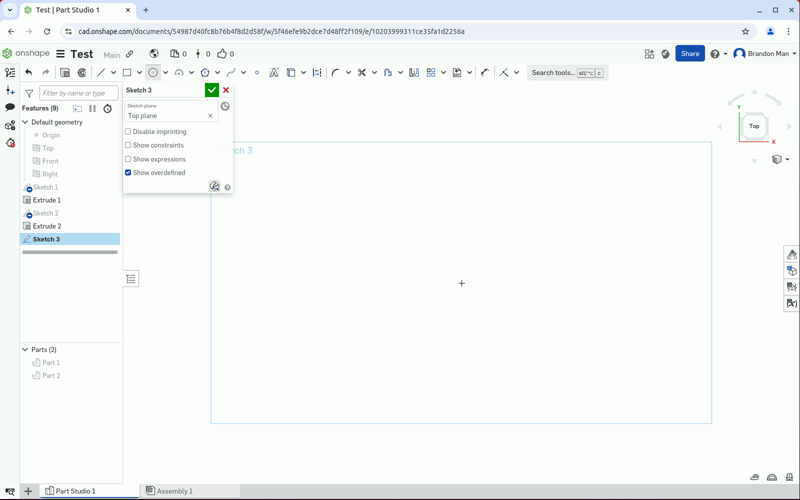
click(461, 282)
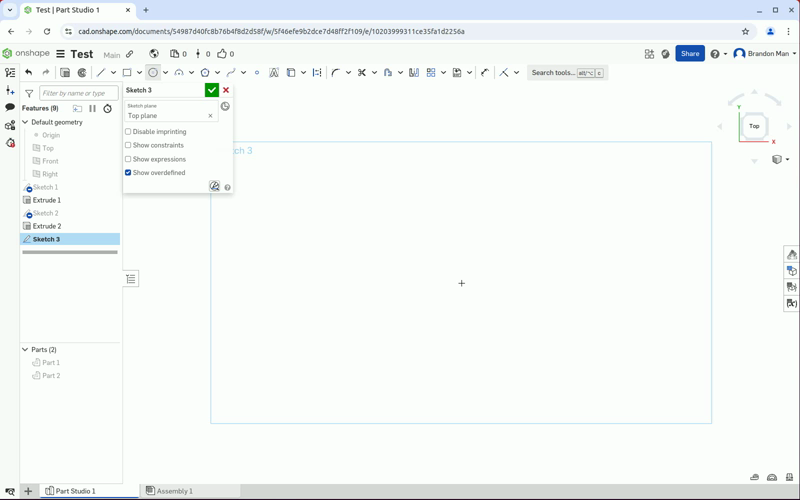
key_up(shift)
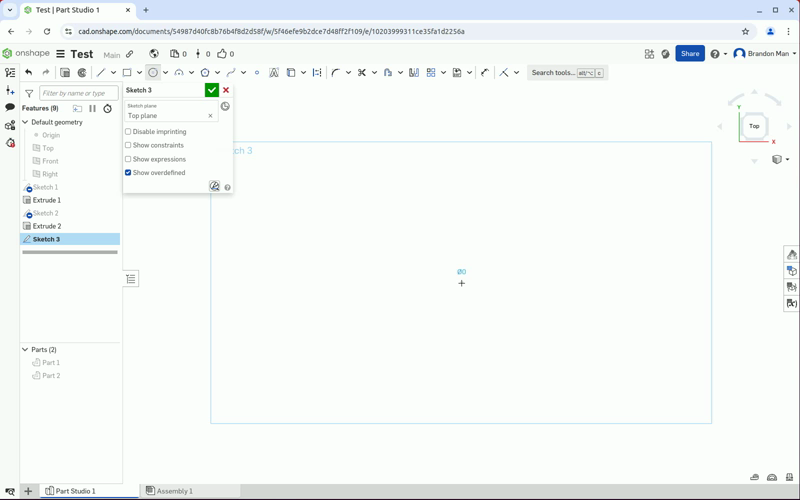
mouse_move(564, 282)
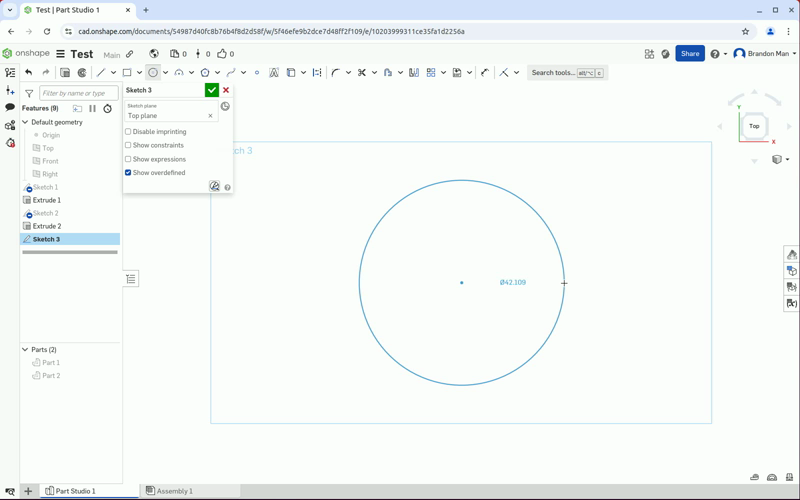
click(564, 282)
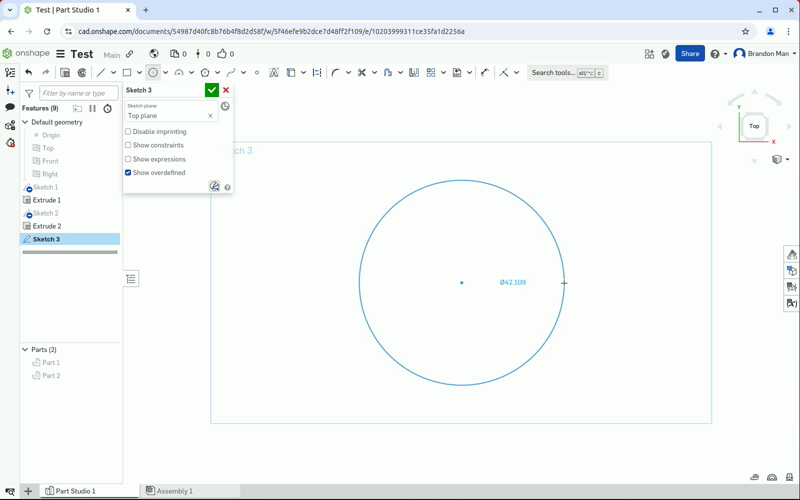
key(esc)
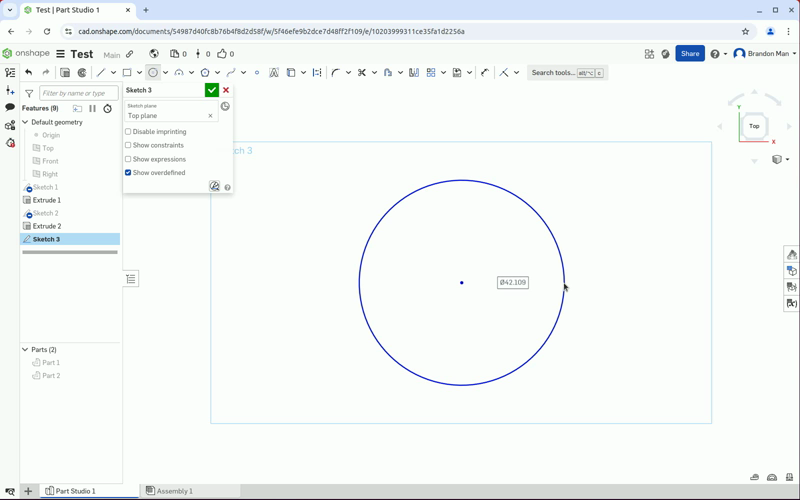
key(c)
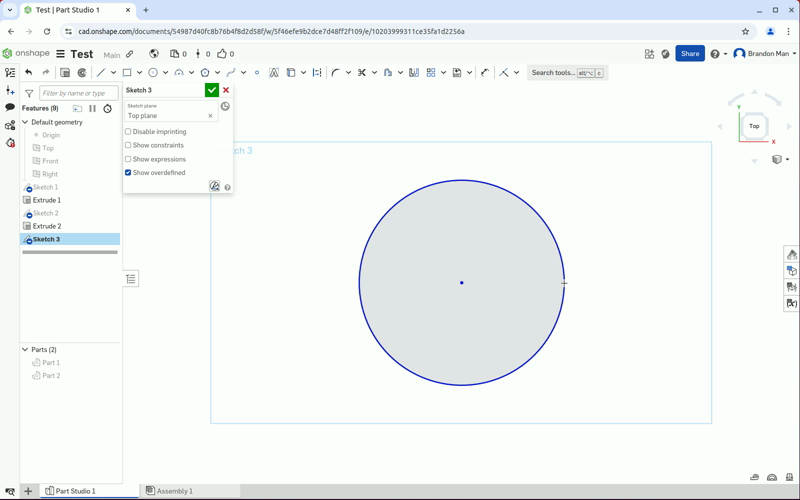
key_down(shift)
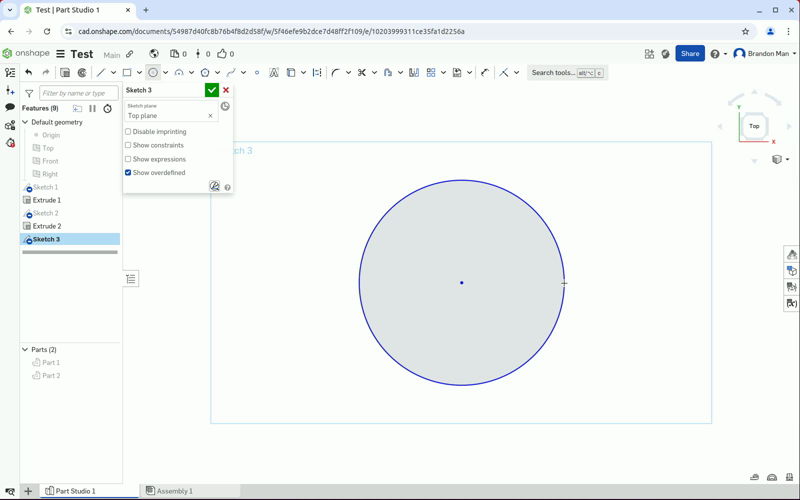
mouse_move(461, 282)
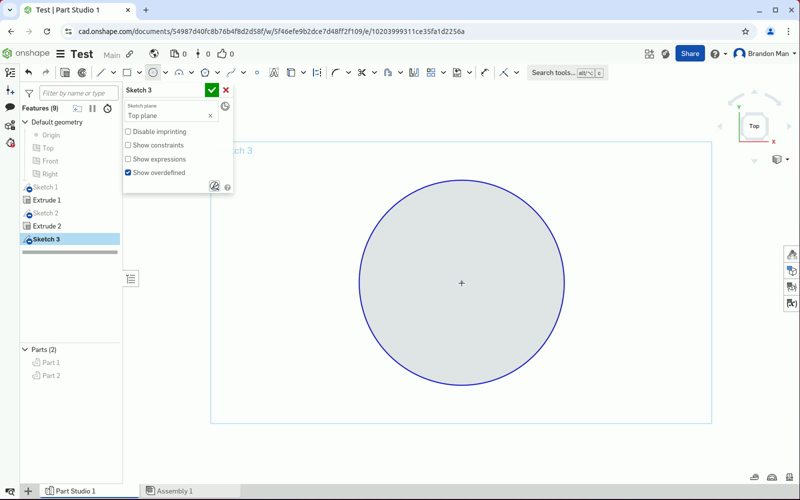
click(461, 282)
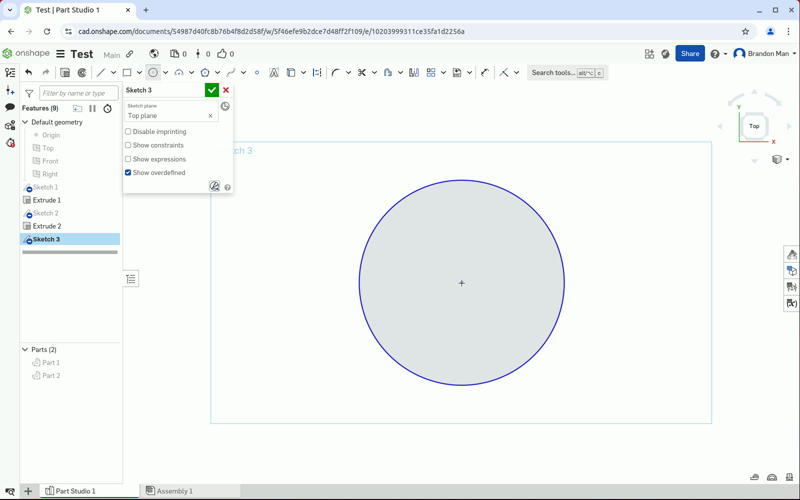
key_up(shift)
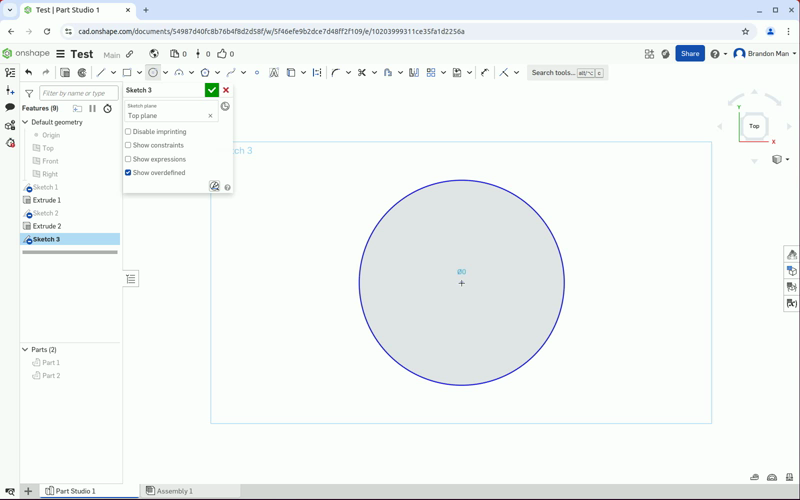
mouse_move(481, 282)
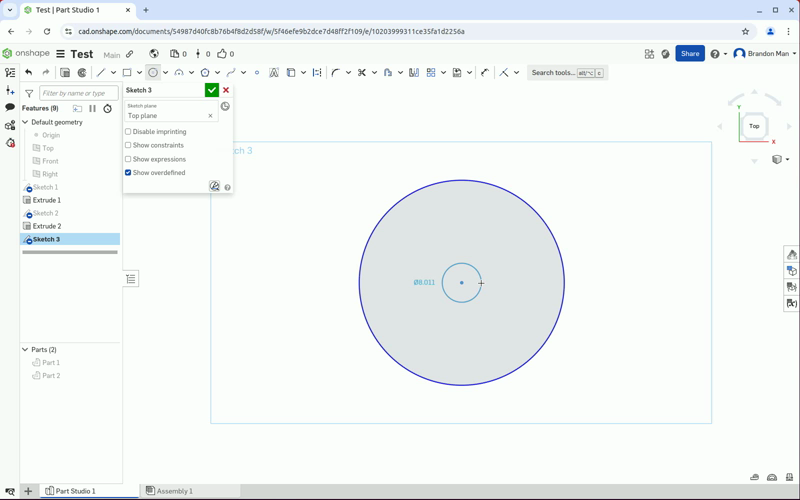
click(481, 282)
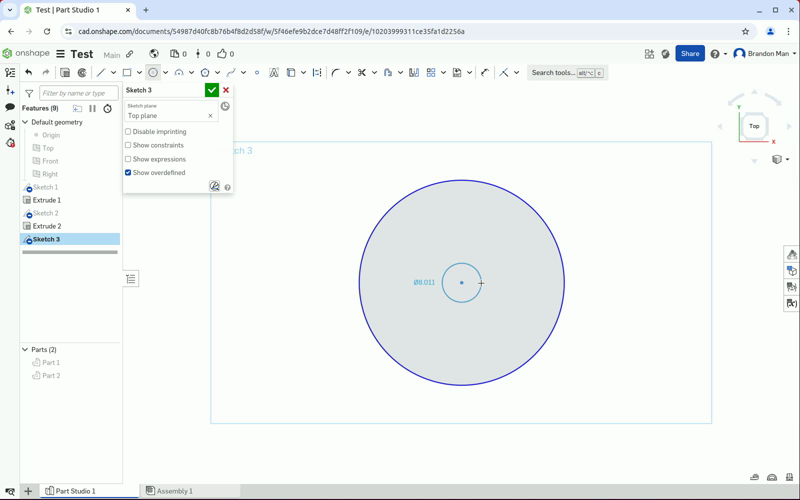
key(esc)
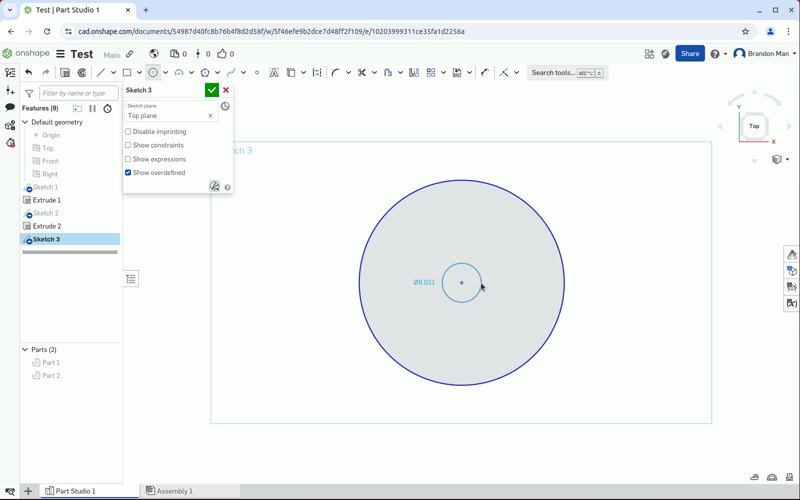
mouse_move(531, 306)
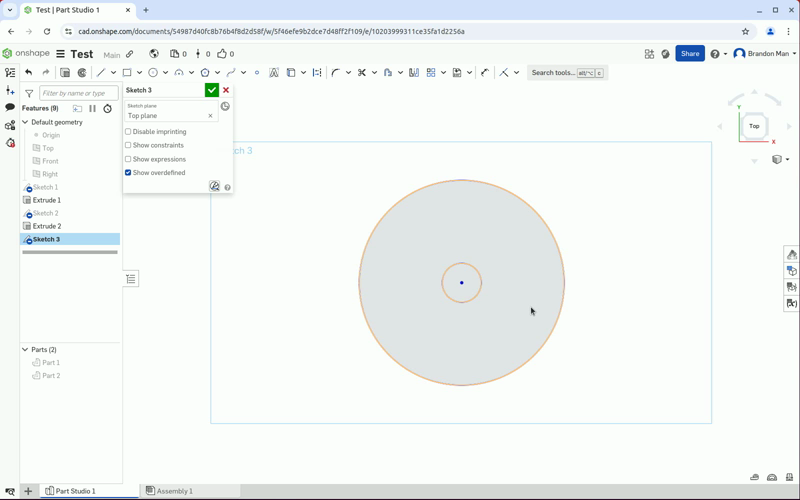
click(531, 306)
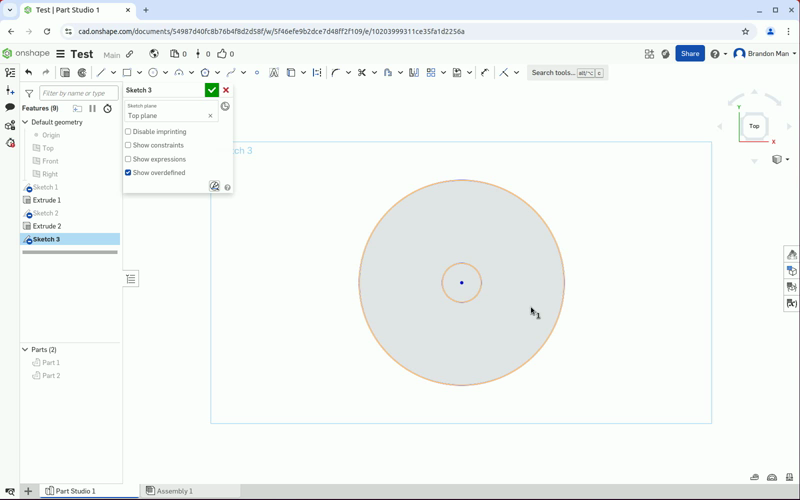
mouse_move(73, 352)
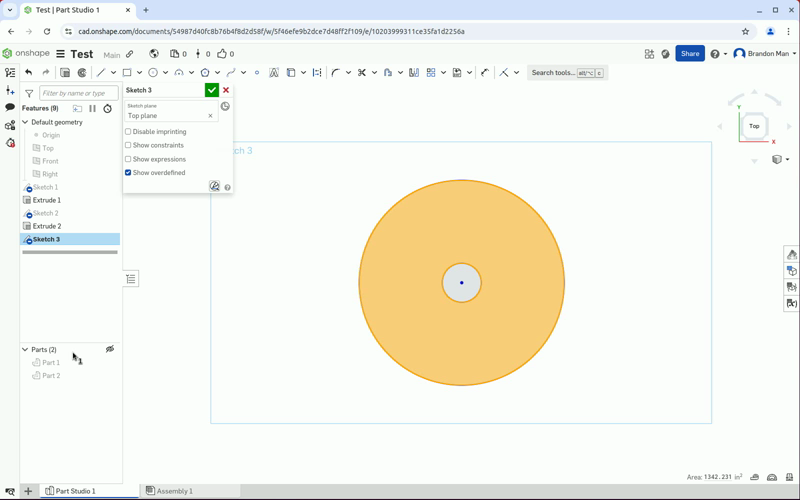
key(shift+y)
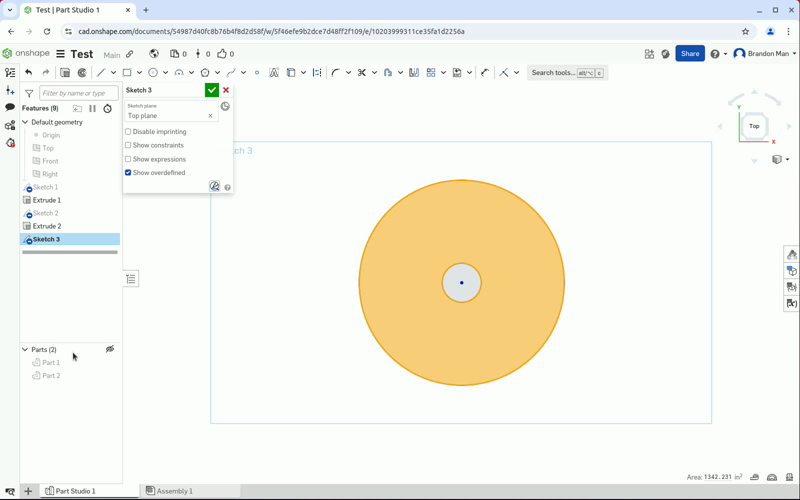
key(shift+e)
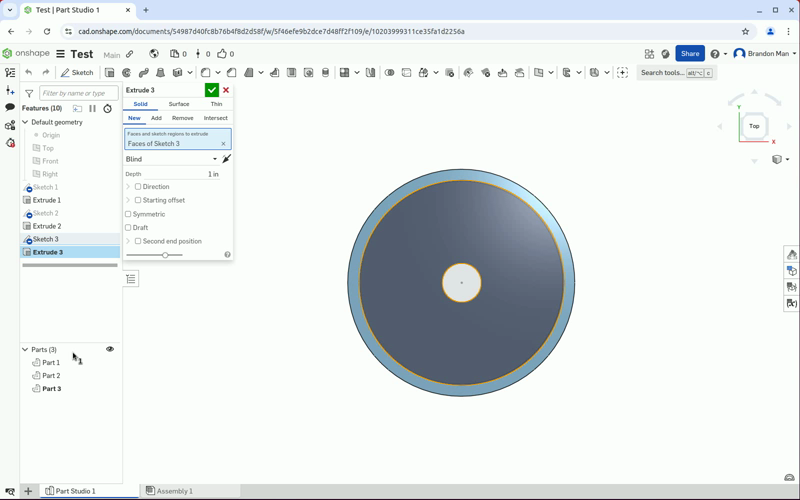
mouse_move(143, 106)
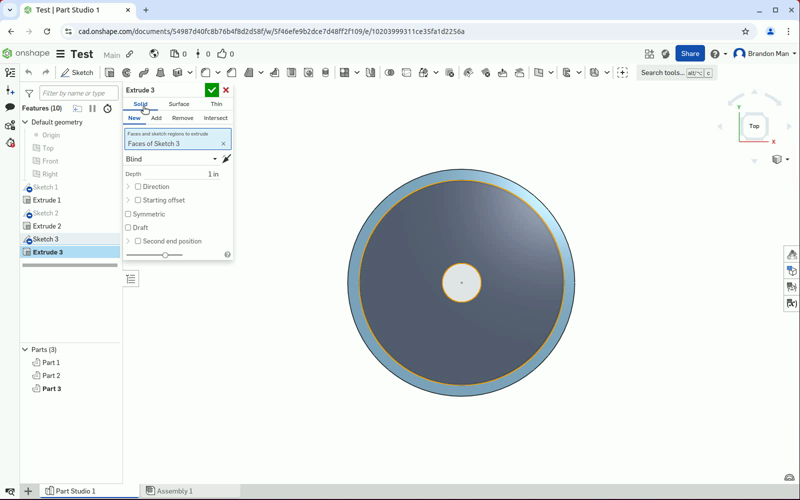
click(143, 106)
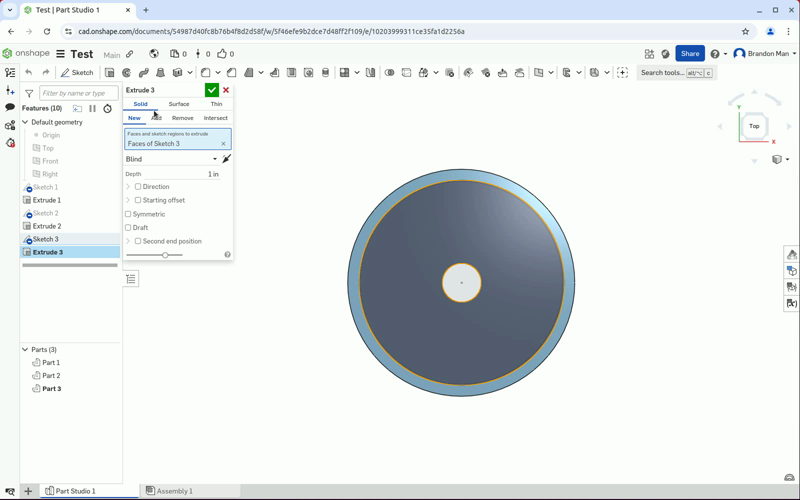
mouse_move(186, 120)
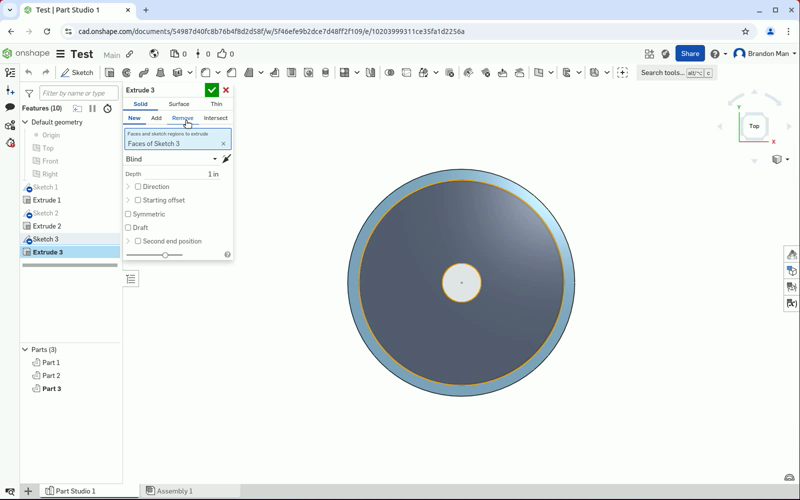
click(186, 120)
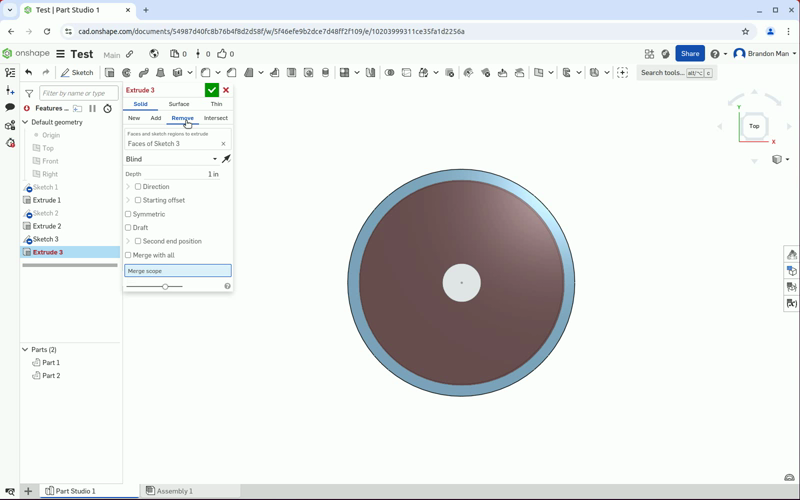
key(tab, 4)
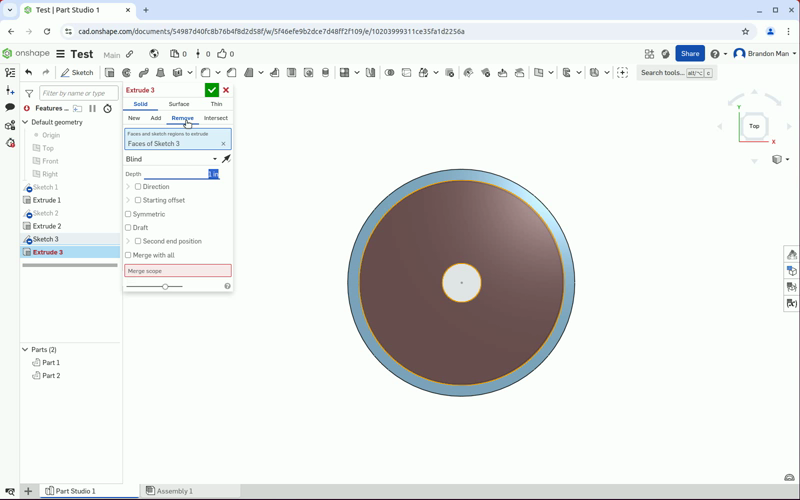
text(2.407)
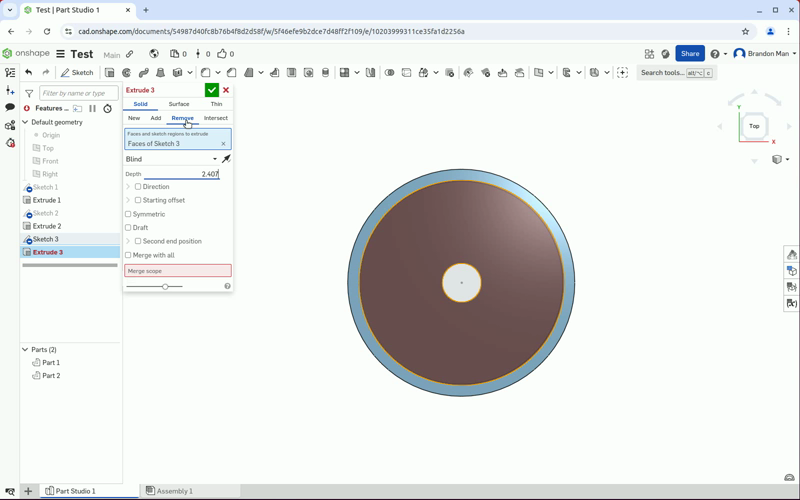
key(tab, 6)
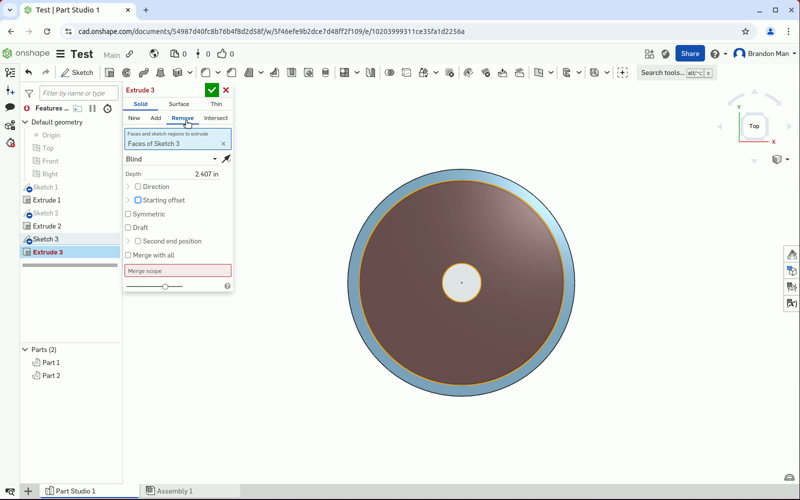
key(space)
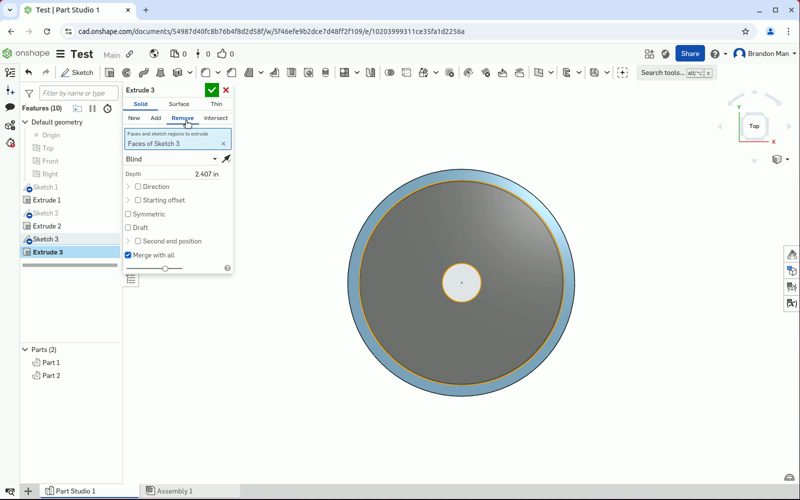
key(enter)
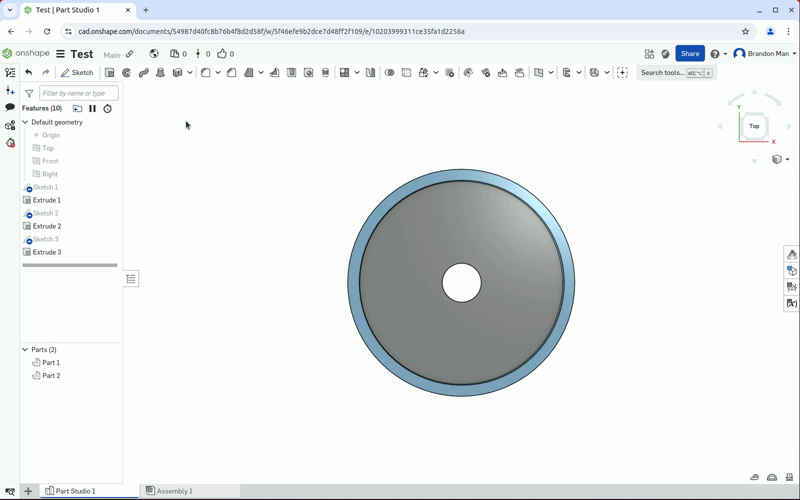
key(shift+h)
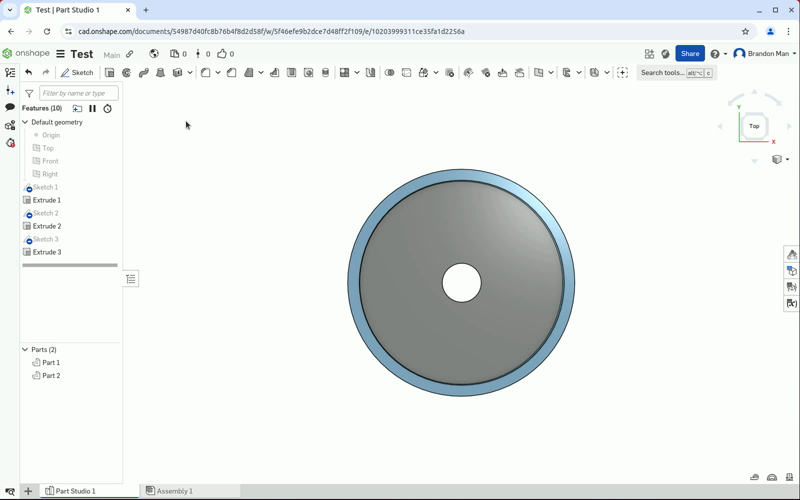
key(shift+h)
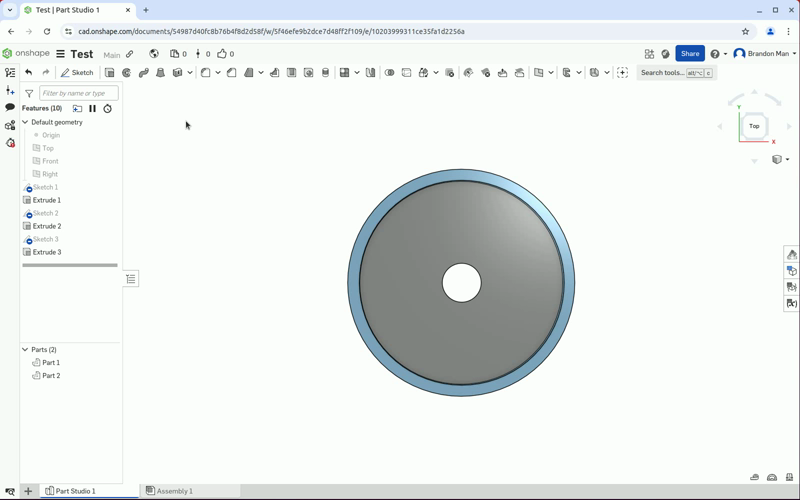
key(shift+7)
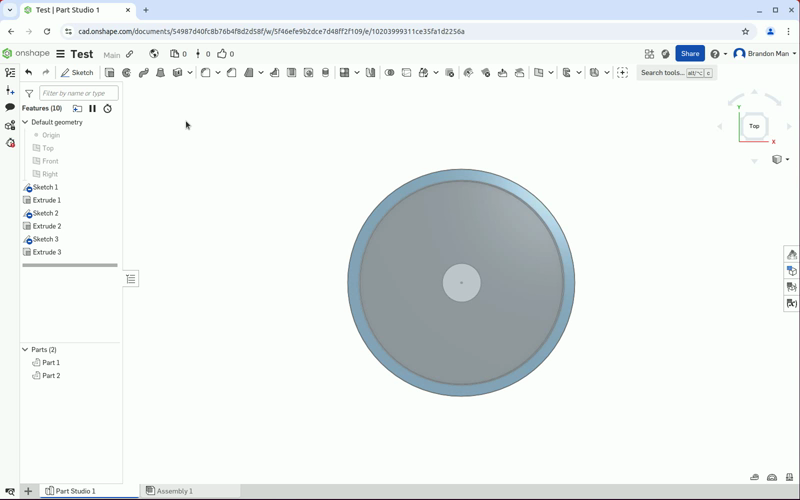
key(up, 3)
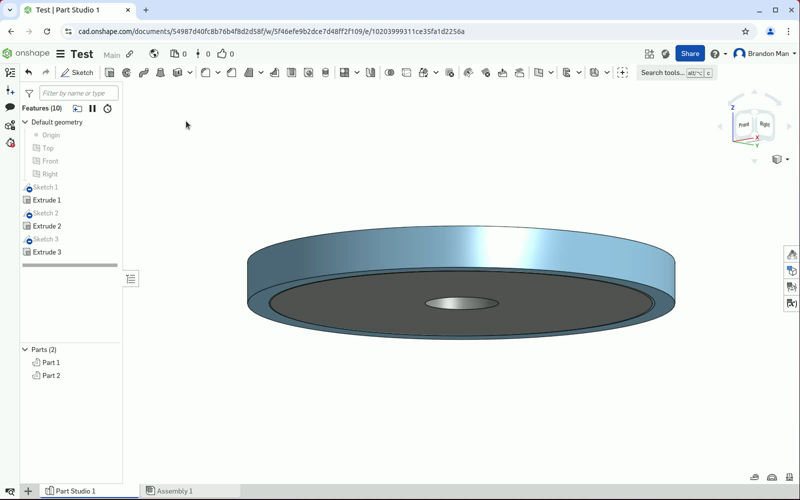
key(left, 3)
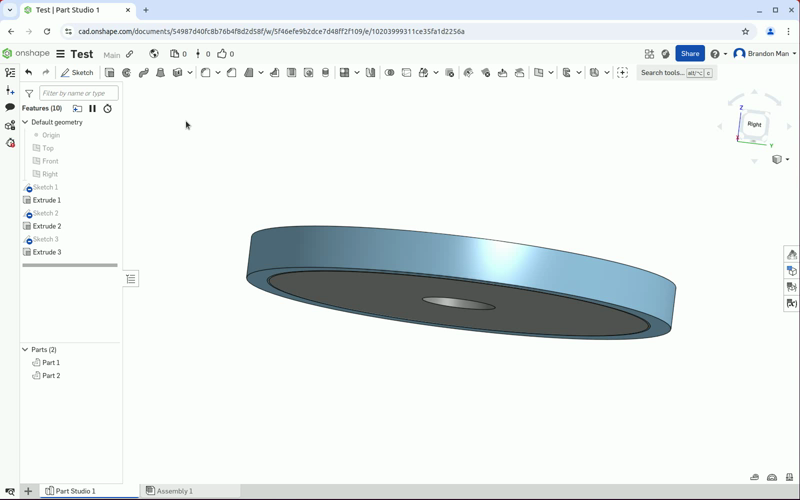
key(right, 3)
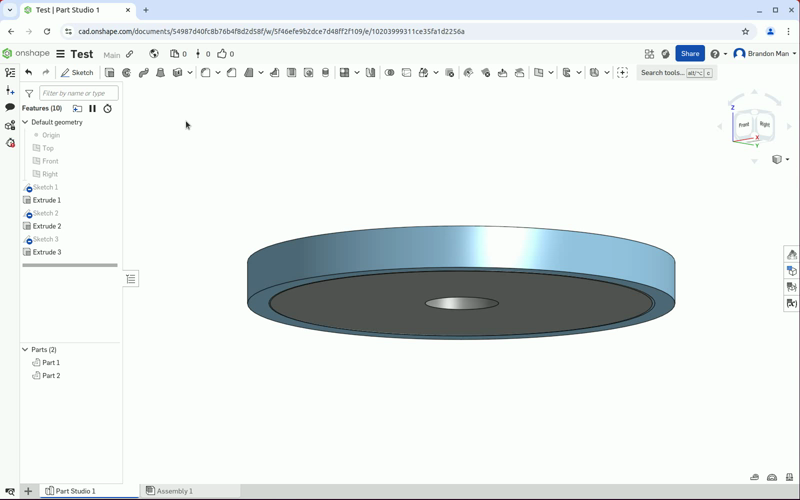
key(down, 3)
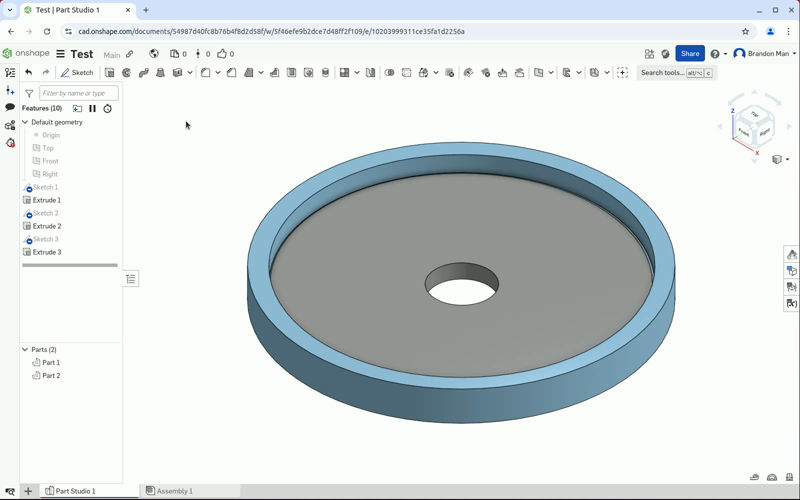
mouse_move(73, 189)
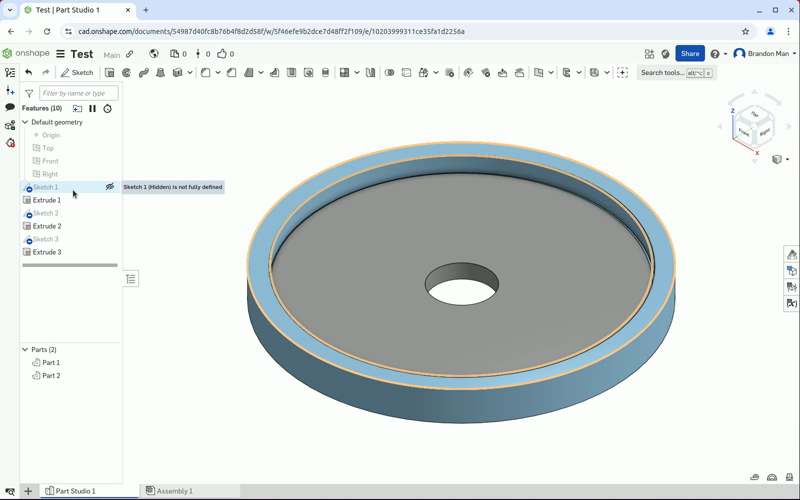
click(73, 189)